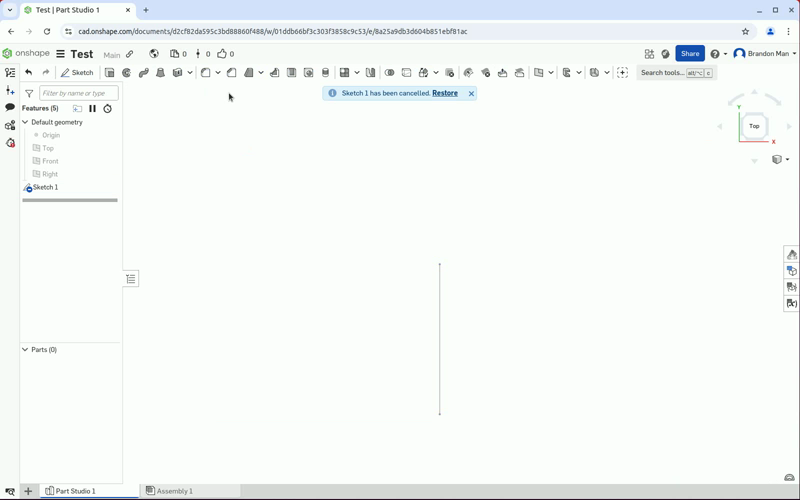
key(shift+h)
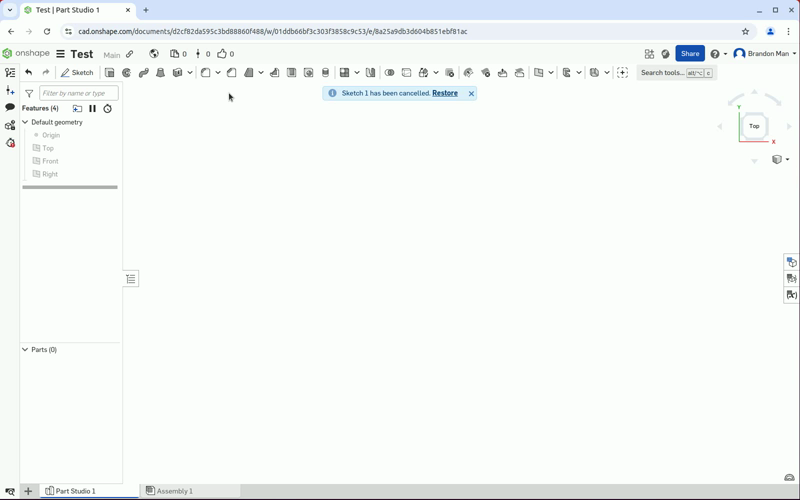
mouse_move(73, 352)
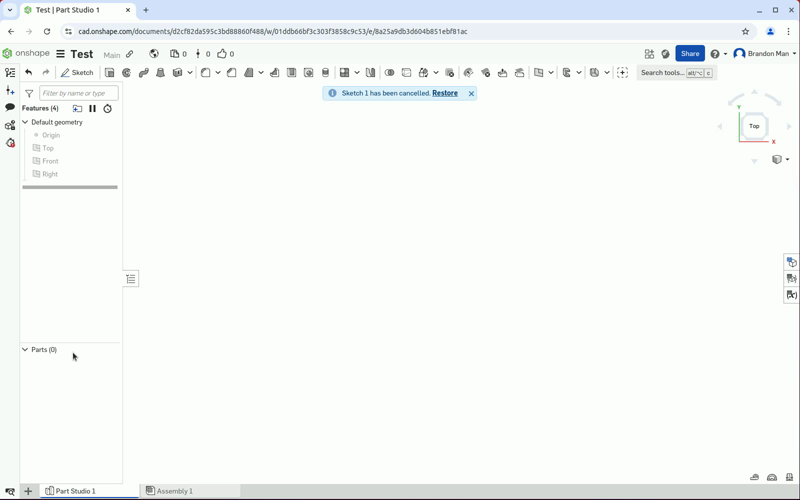
key(y)
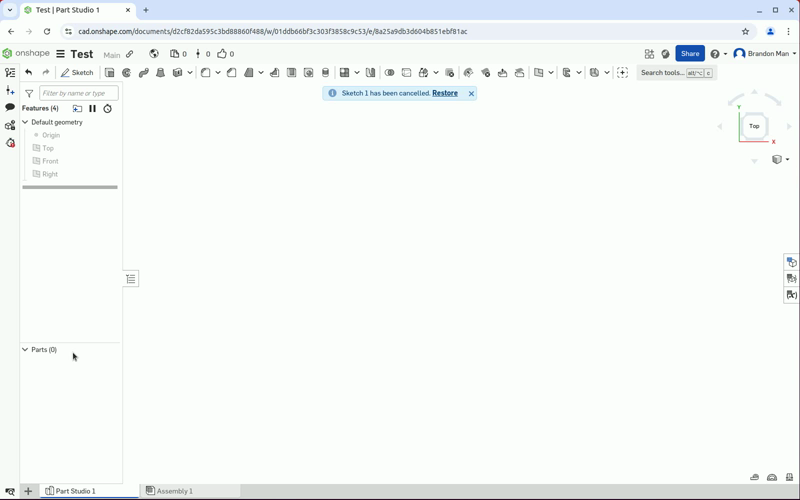
key(shift+p)
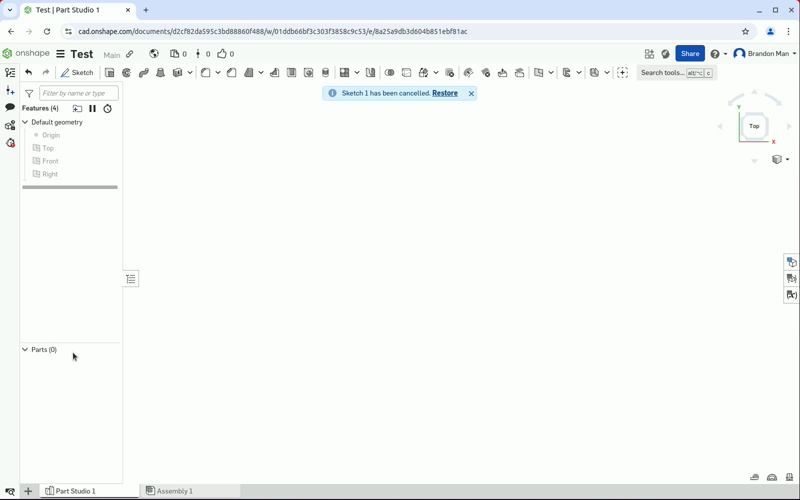
key(space)
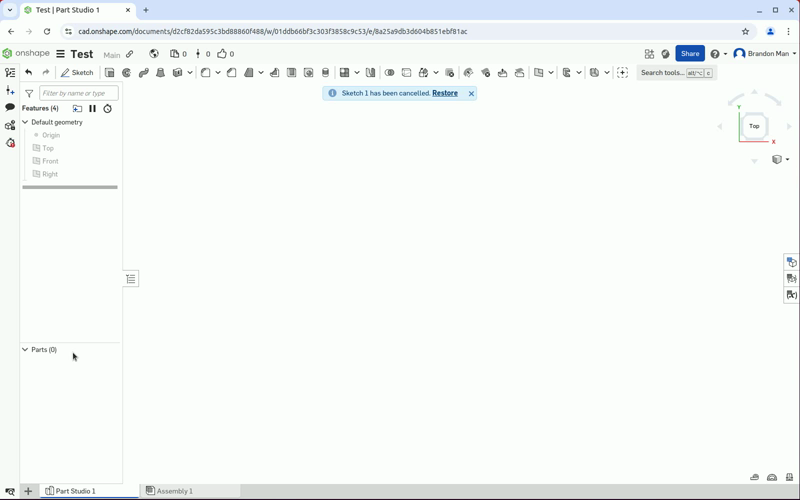
key_down(shift)
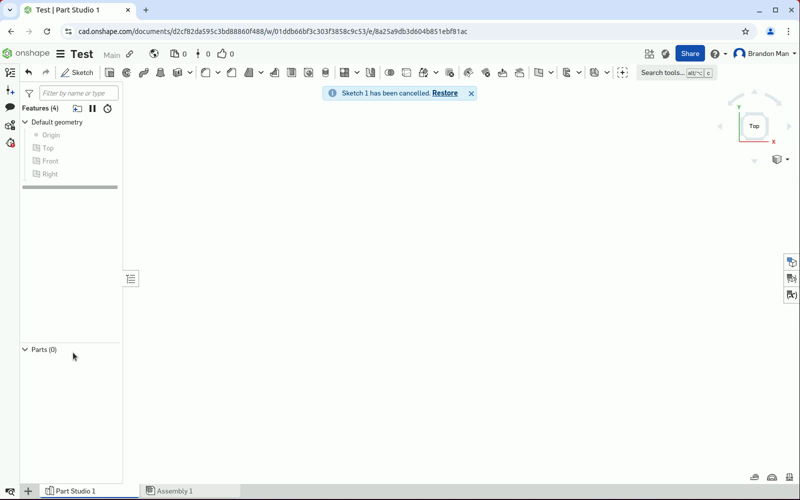
key(up)
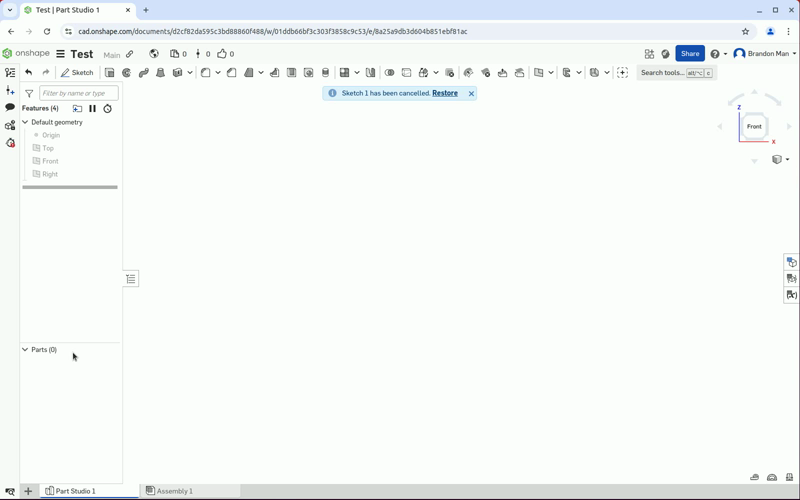
key_up(shift)
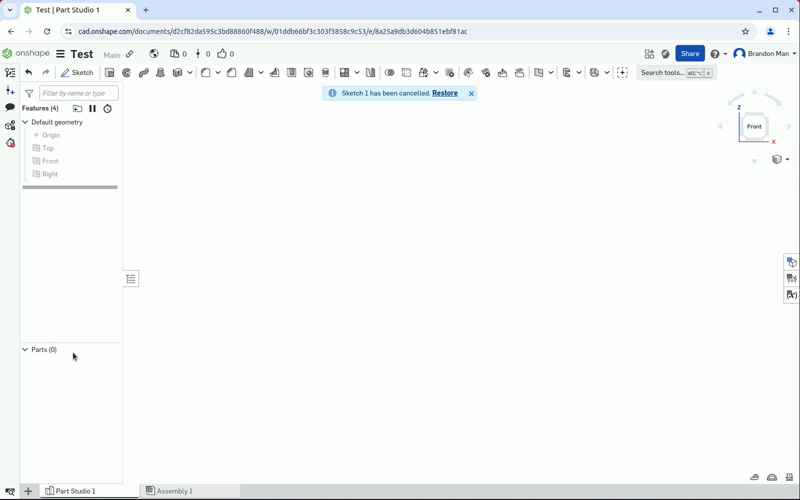
mouse_move(73, 352)
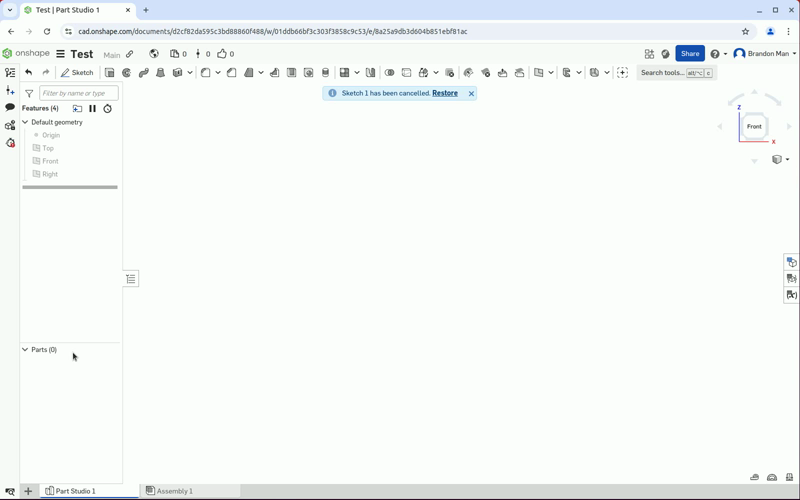
key(shift+y)
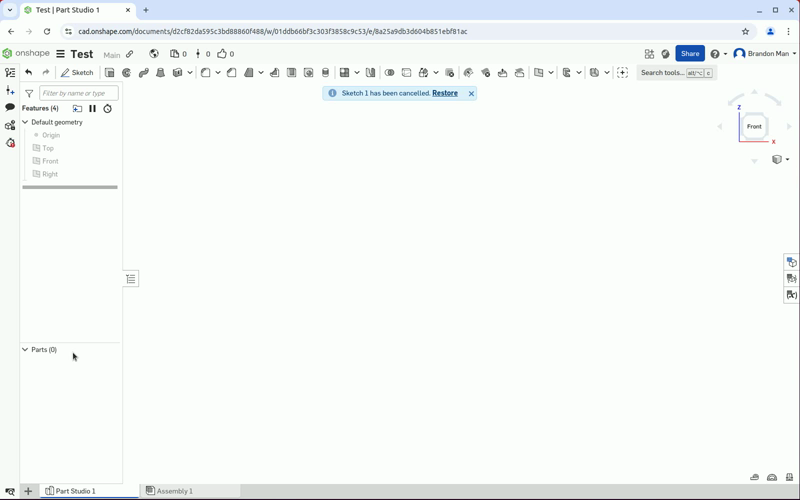
key(shift+s)
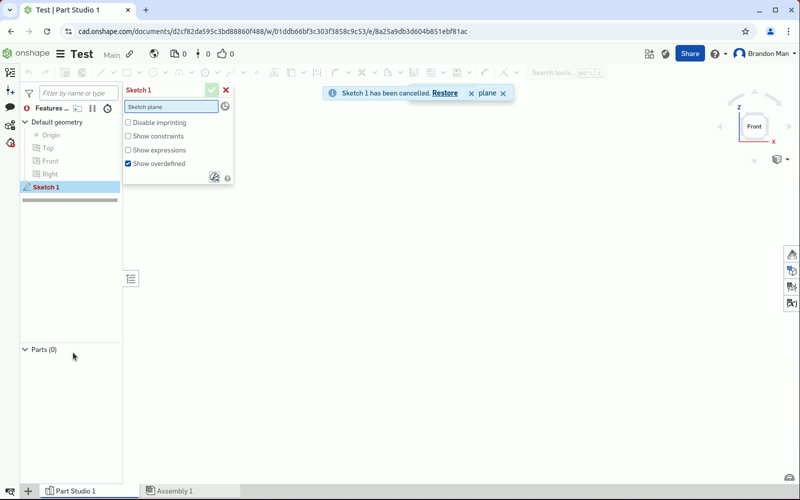
mouse_move(73, 163)
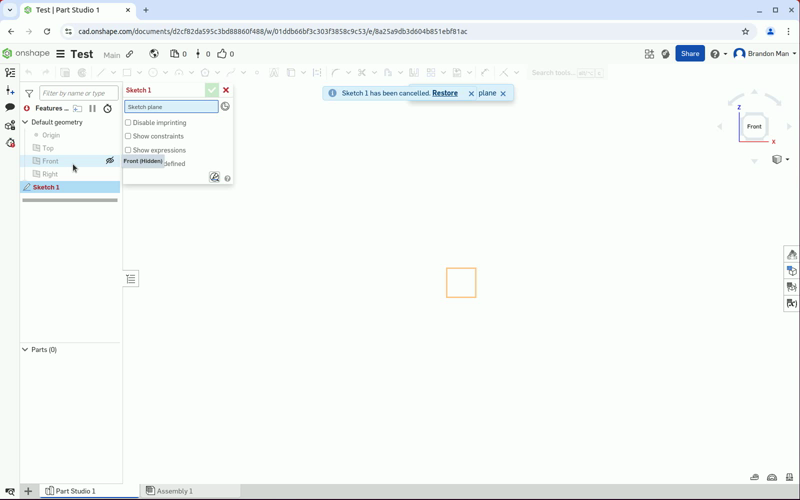
click(73, 163)
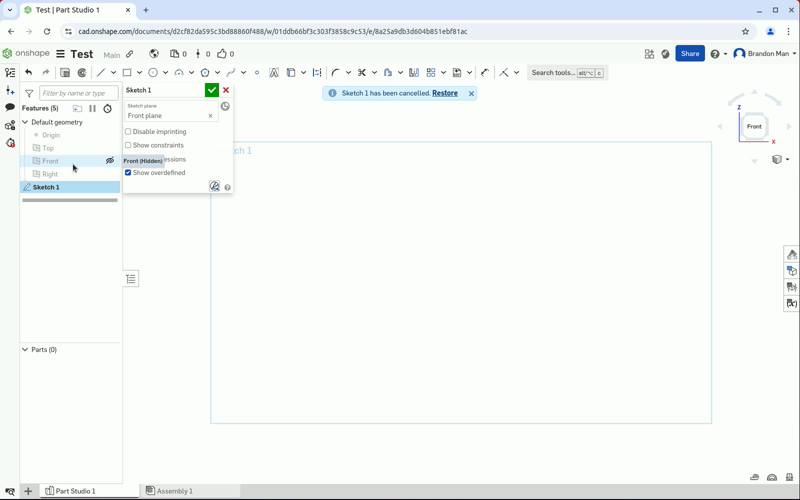
mouse_move(73, 352)
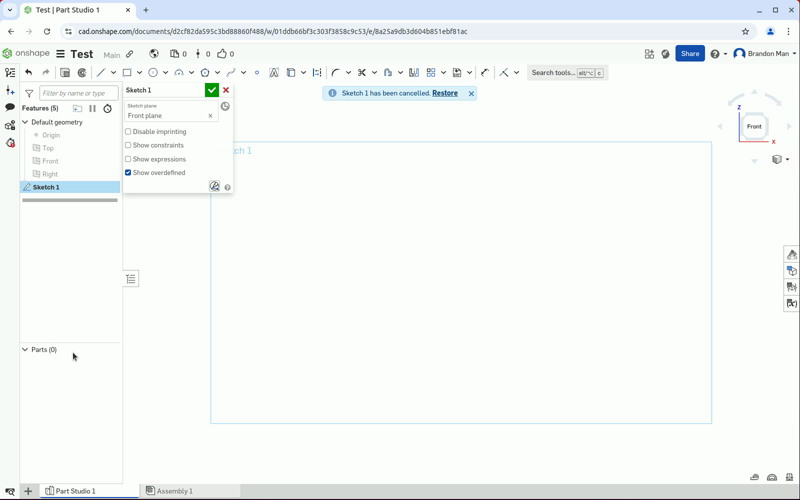
key(y)
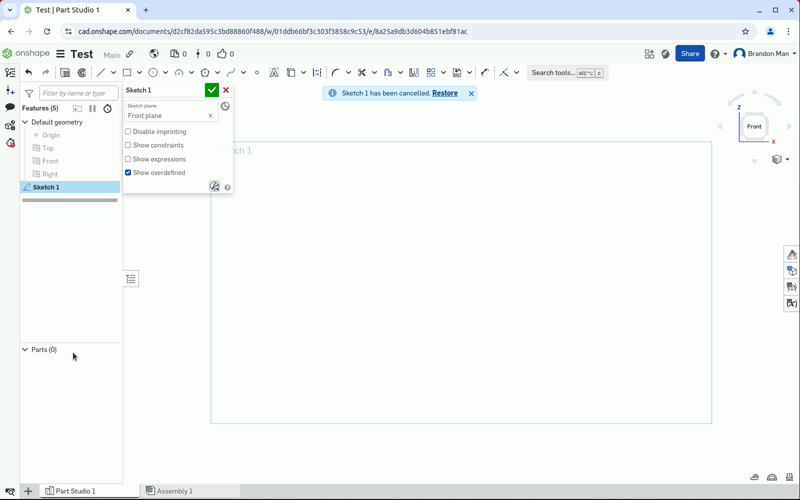
key(c)
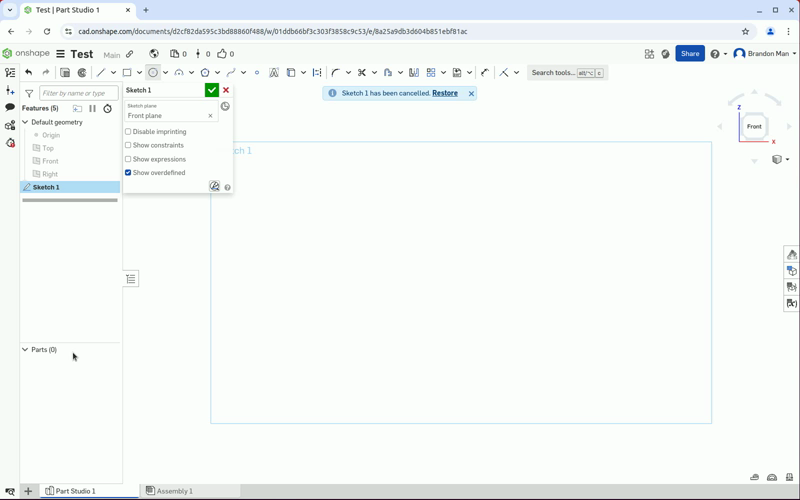
key_down(shift)
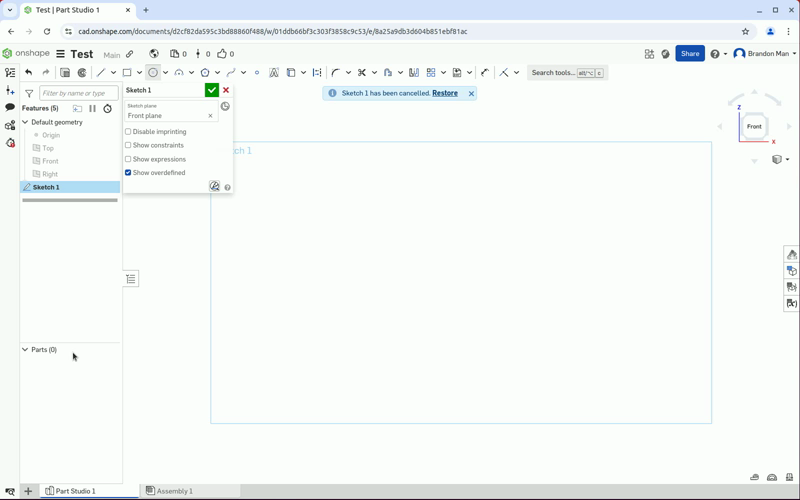
mouse_move(460, 282)
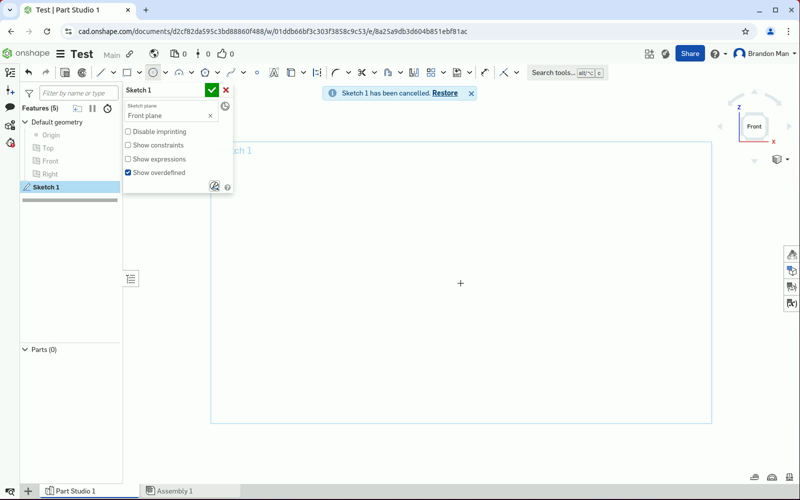
click(460, 282)
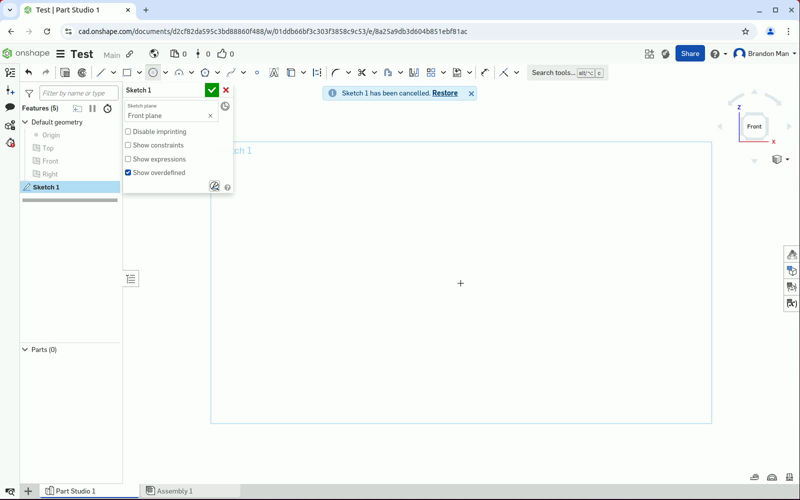
key_up(shift)
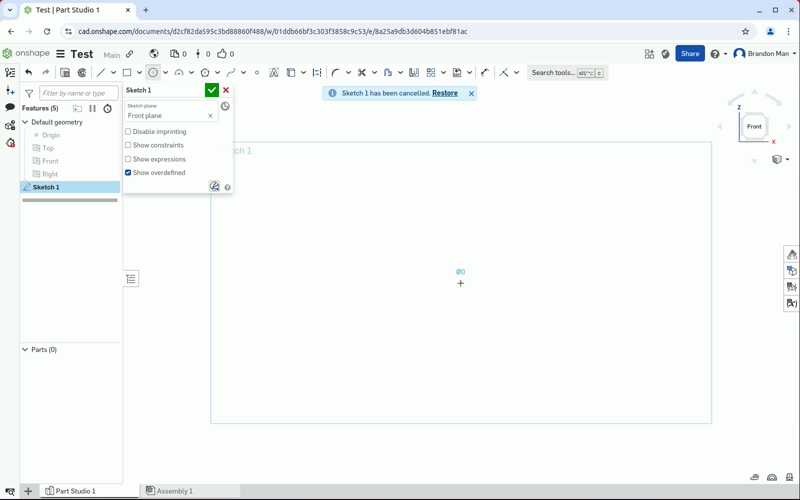
mouse_move(465, 282)
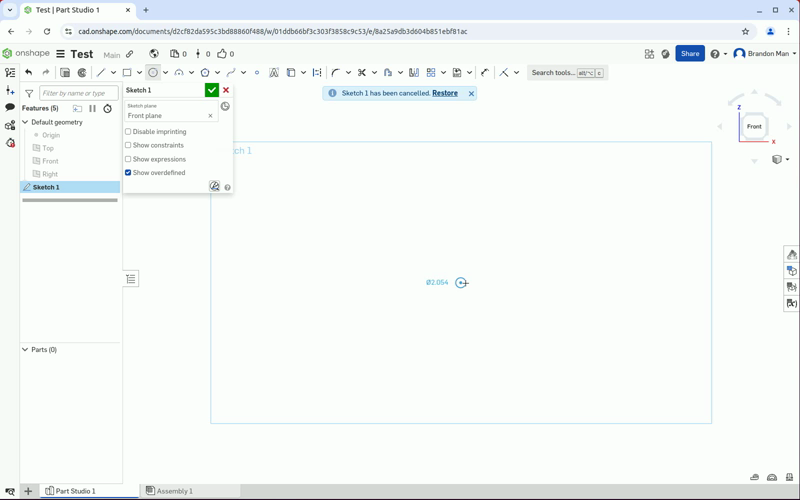
click(465, 282)
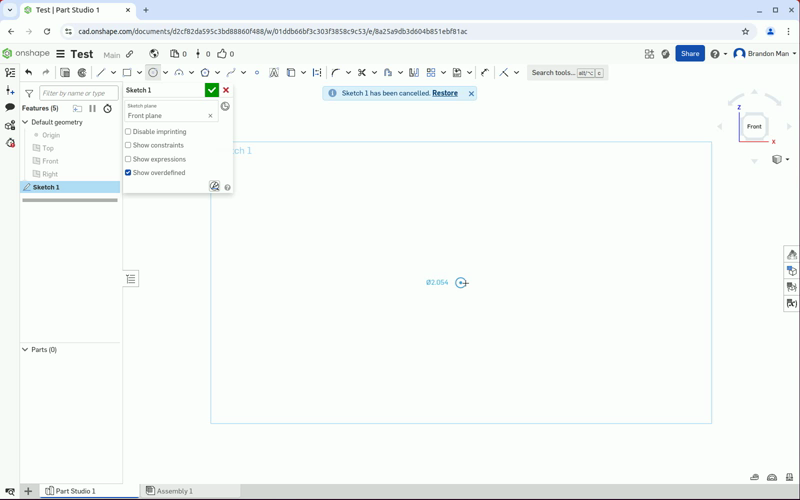
key(esc)
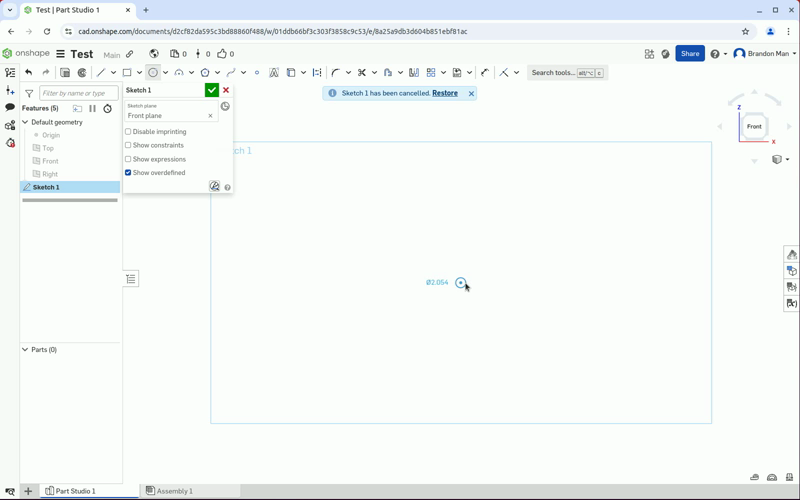
mouse_move(462, 287)
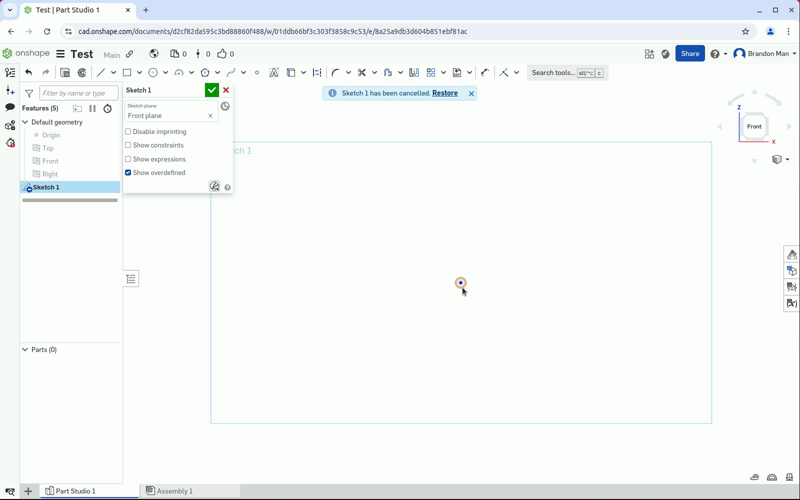
scroll(6)
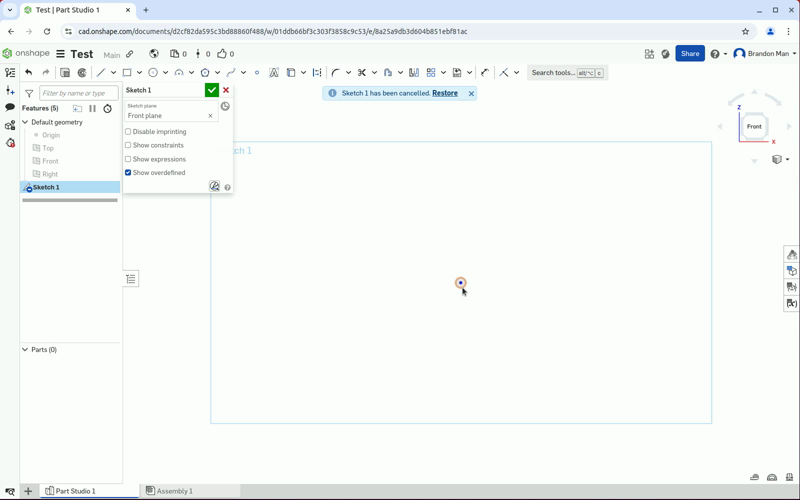
scroll(6)
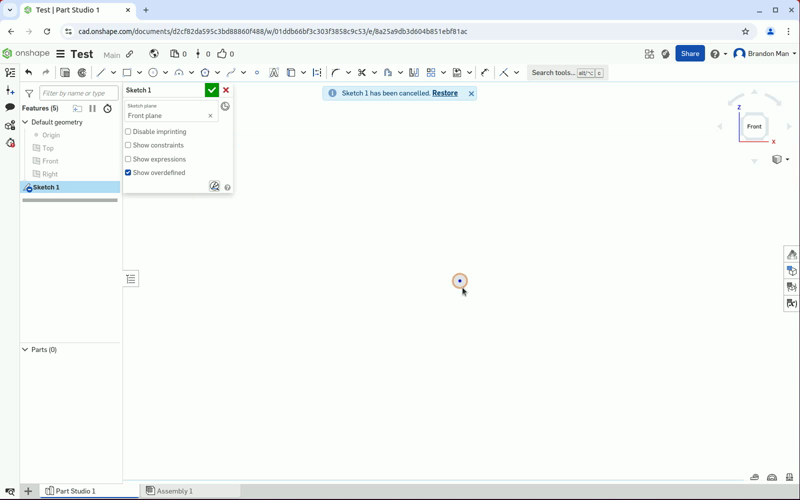
scroll(6)
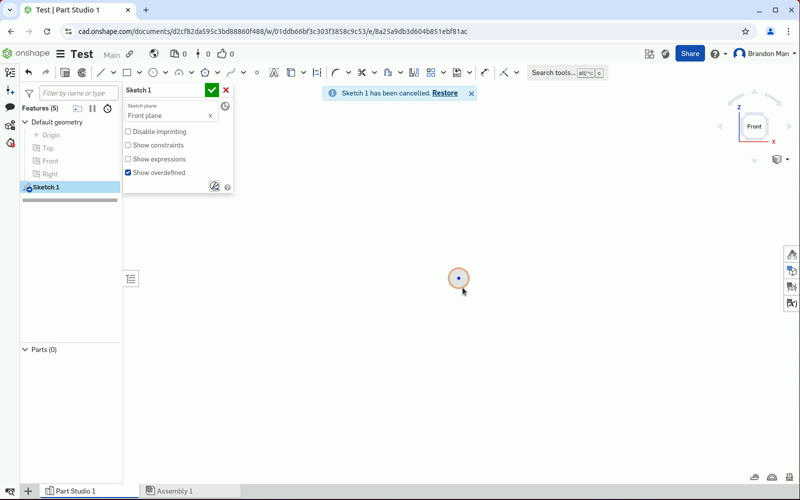
scroll(6)
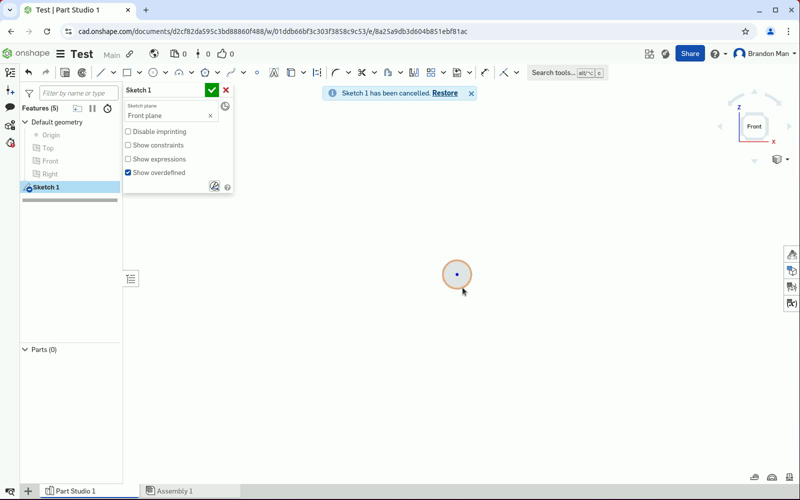
scroll(6)
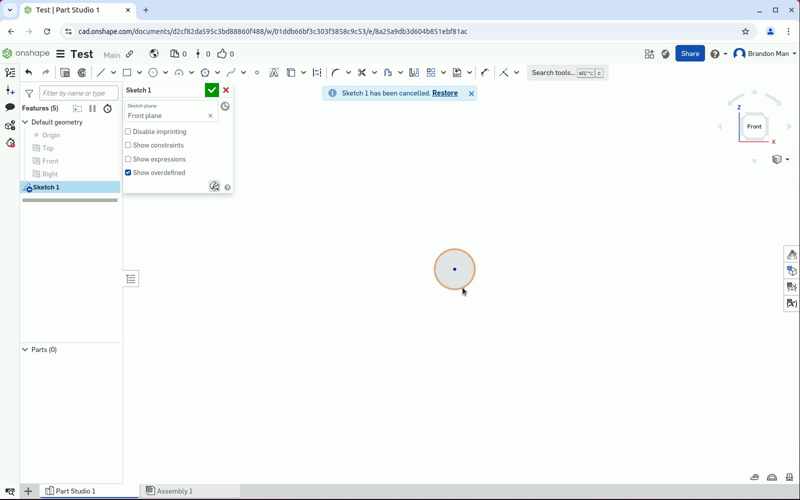
scroll(6)
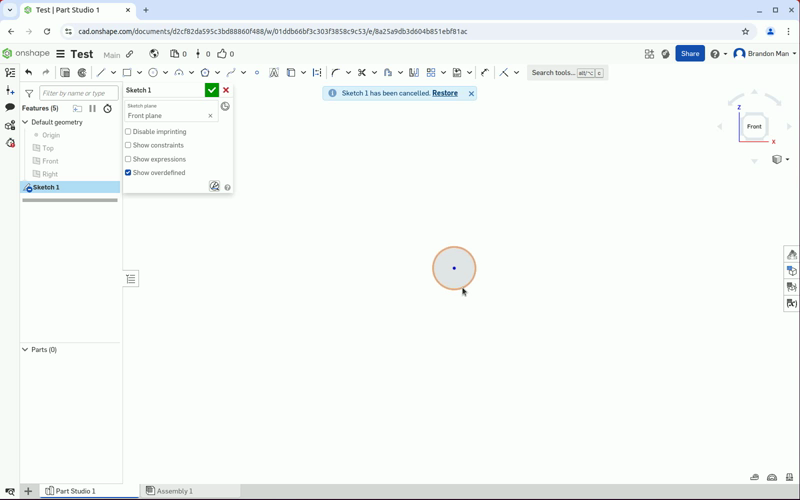
scroll(6)
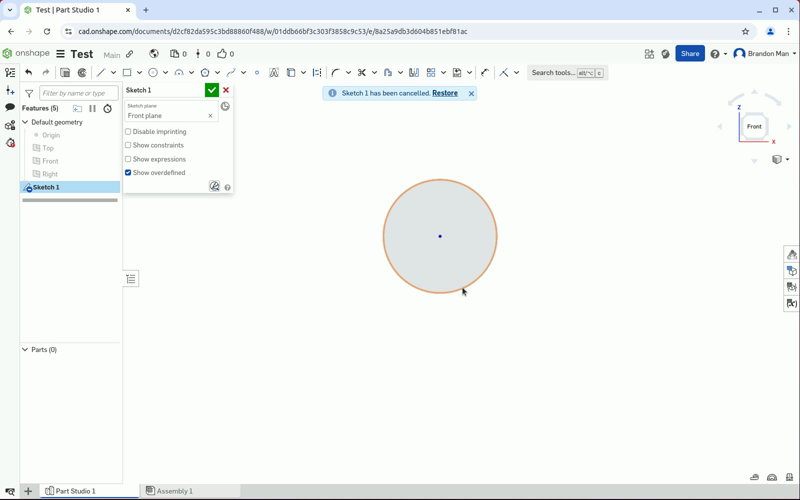
click(462, 287)
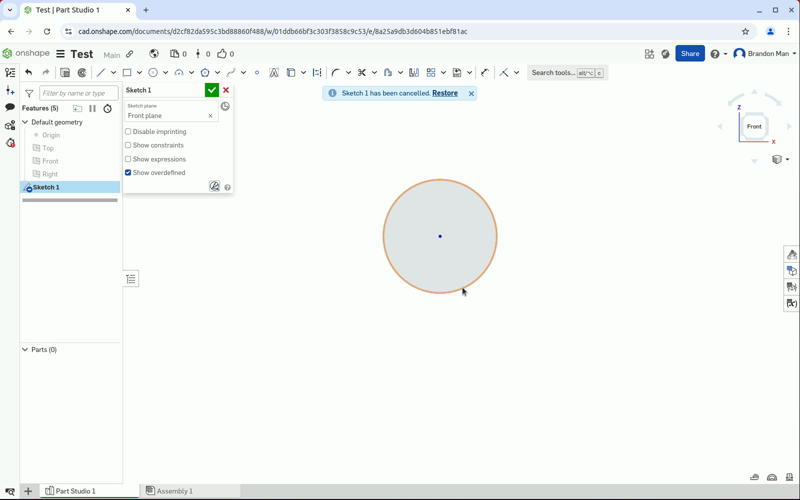
scroll(-6)
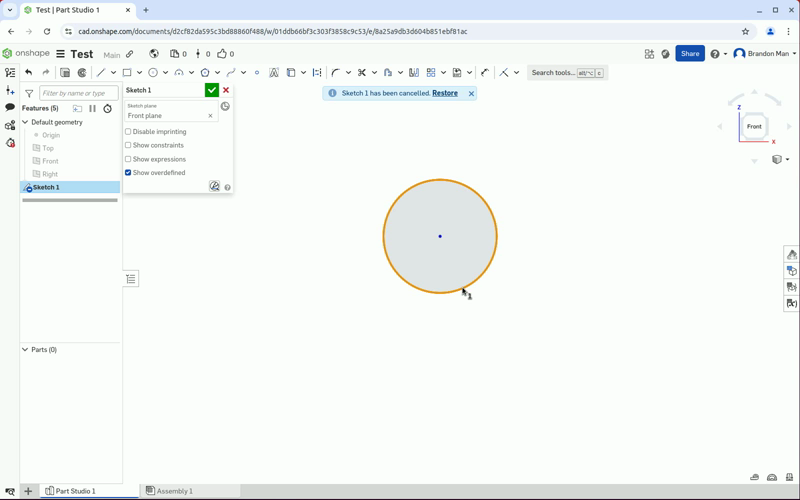
scroll(-6)
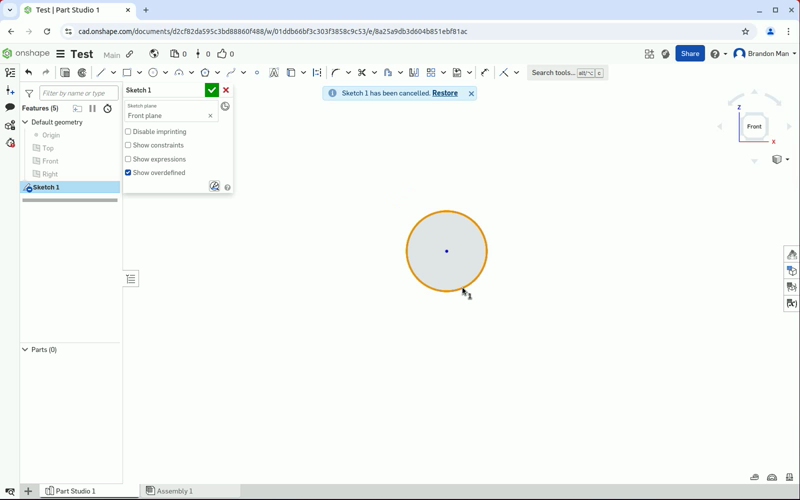
scroll(-6)
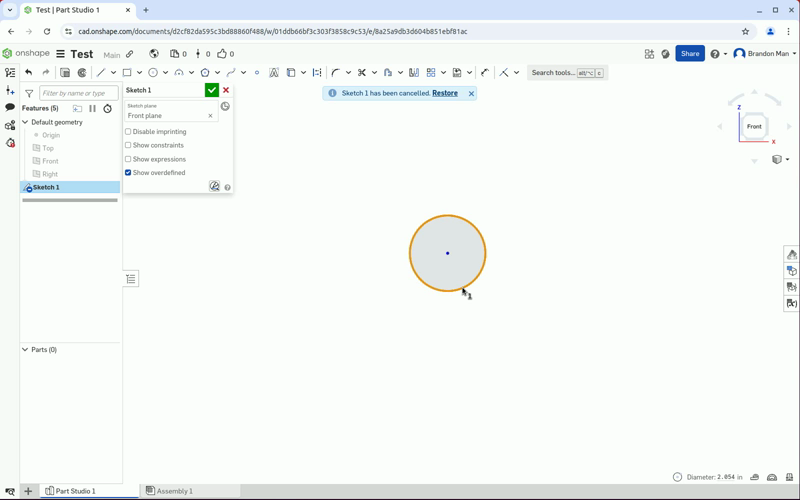
scroll(-6)
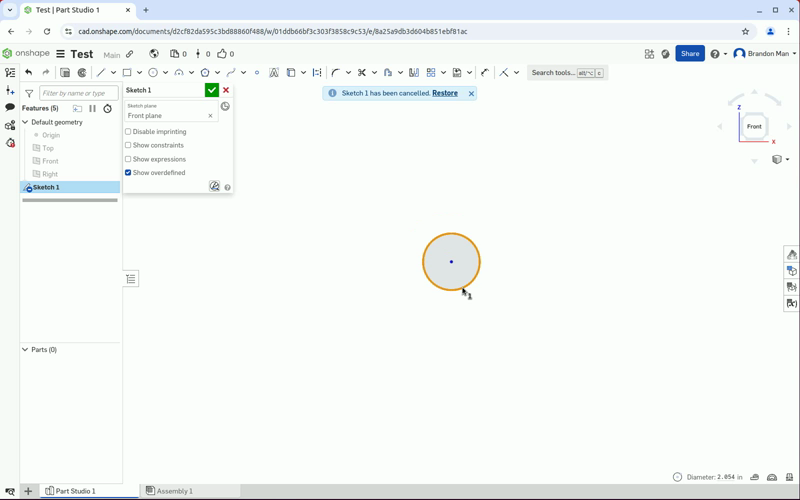
scroll(-6)
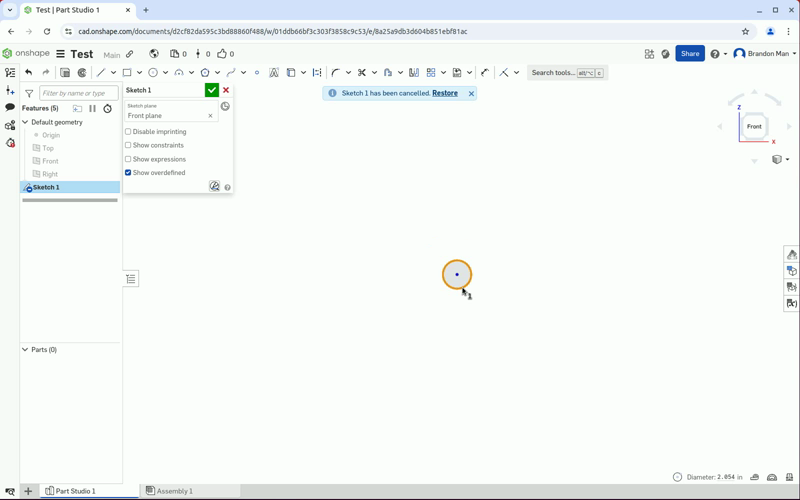
scroll(-6)
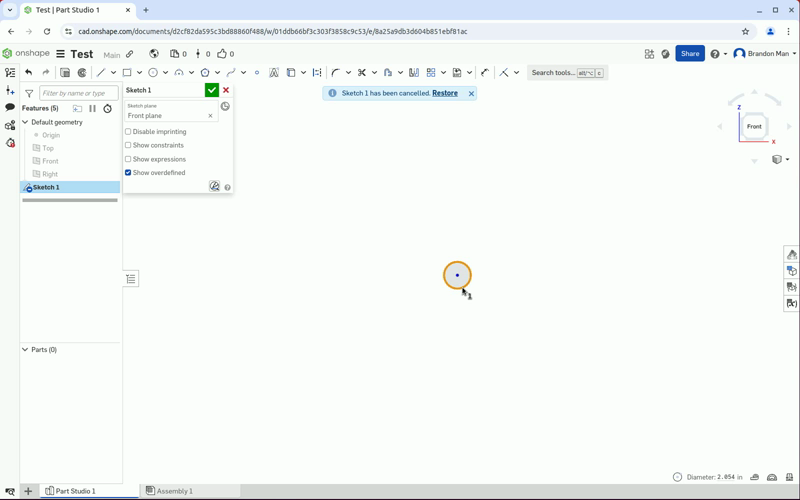
scroll(-6)
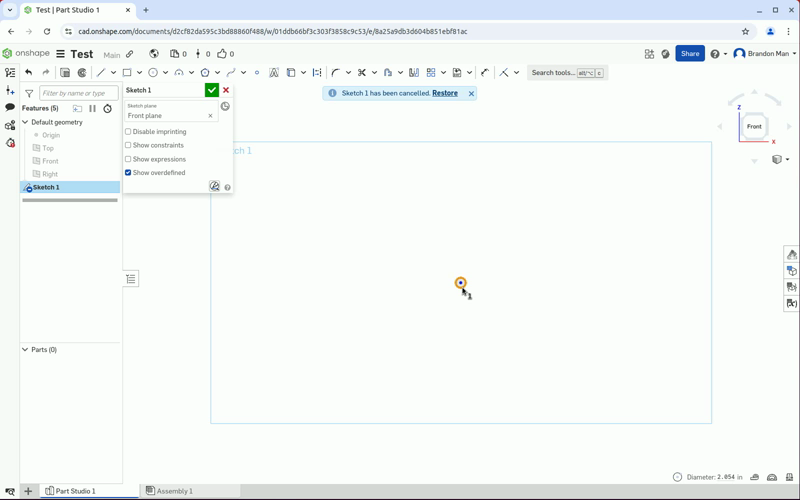
mouse_move(73, 352)
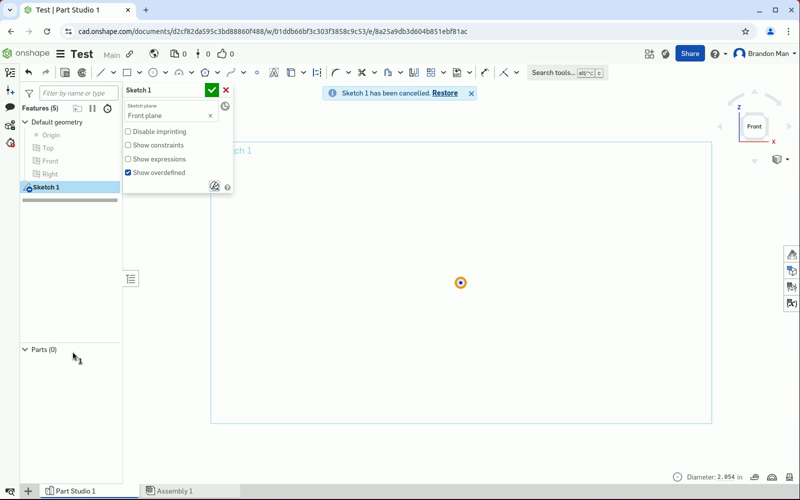
key(shift+y)
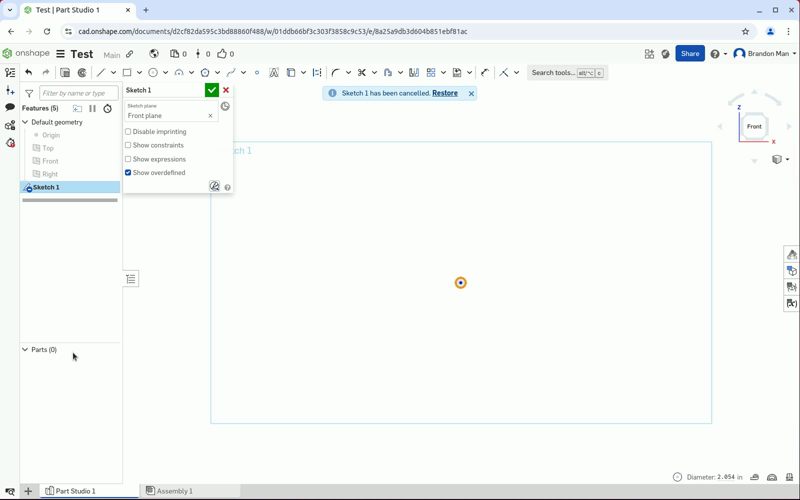
key(shift+e)
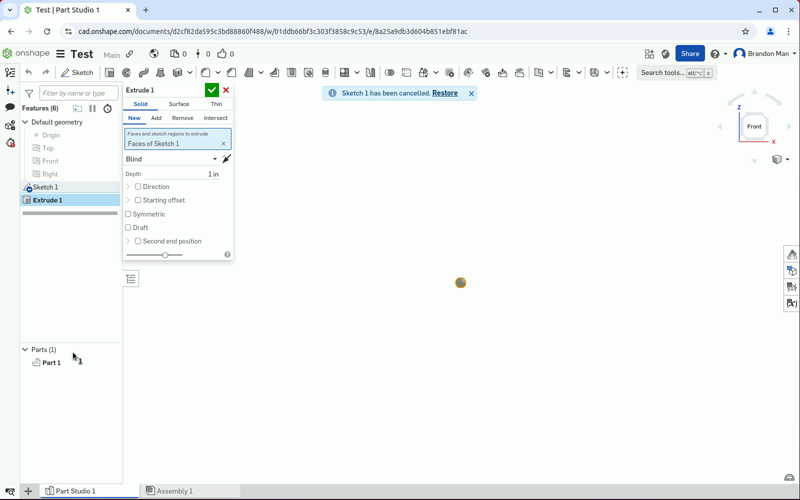
mouse_move(143, 106)
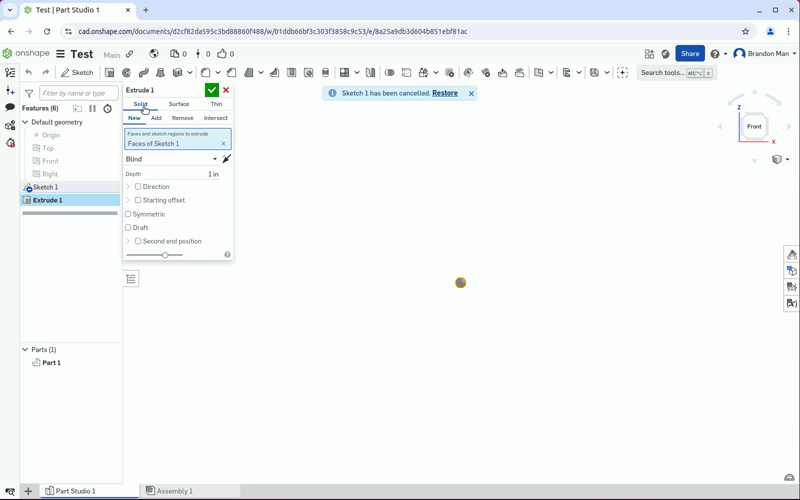
click(143, 106)
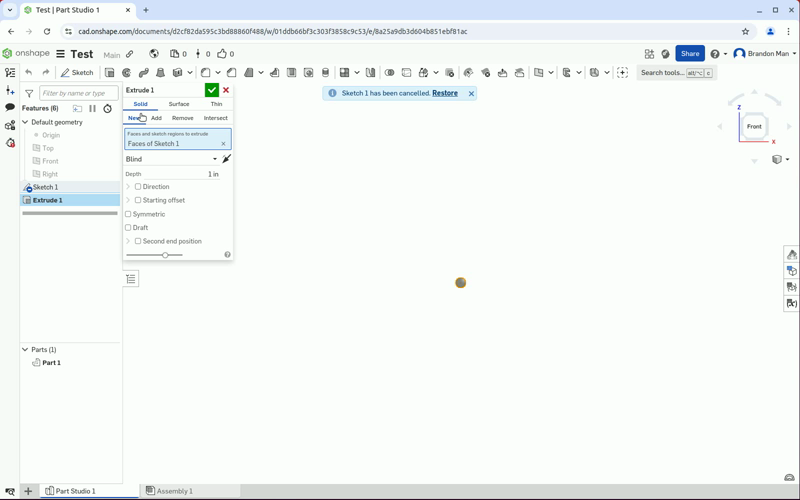
mouse_move(137, 120)
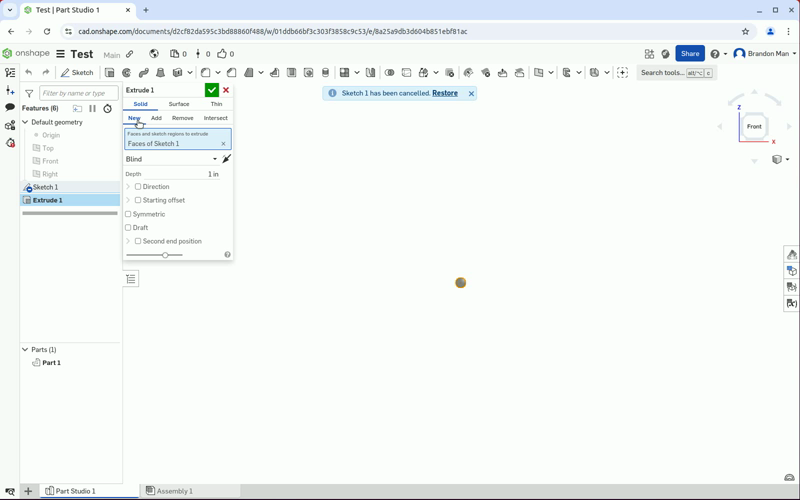
click(137, 120)
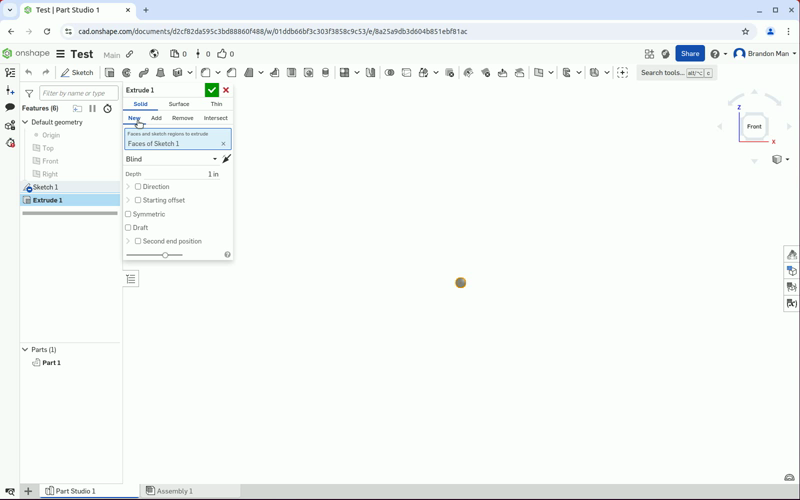
key(tab, 4)
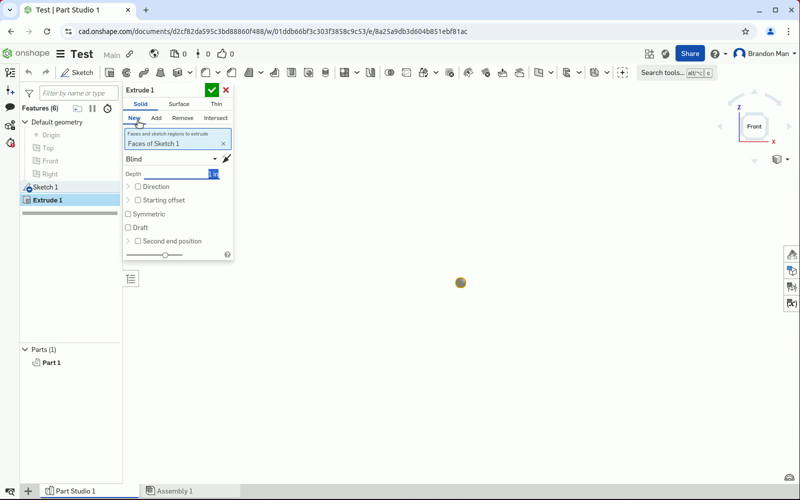
text(-23.108)
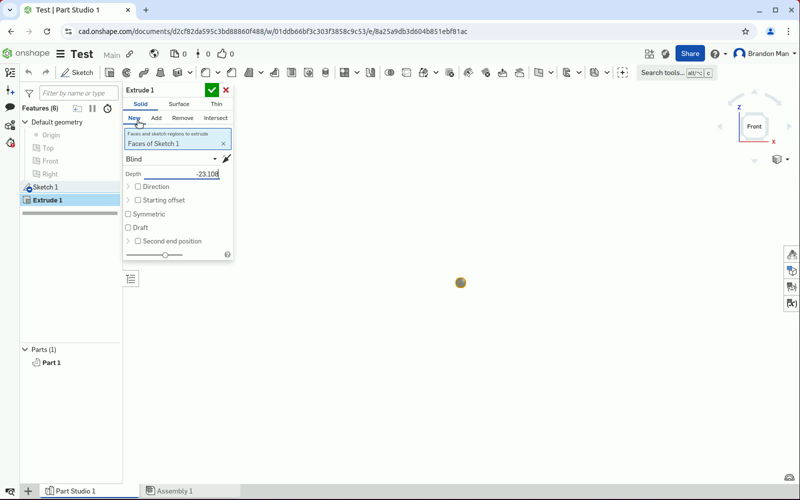
key(enter)
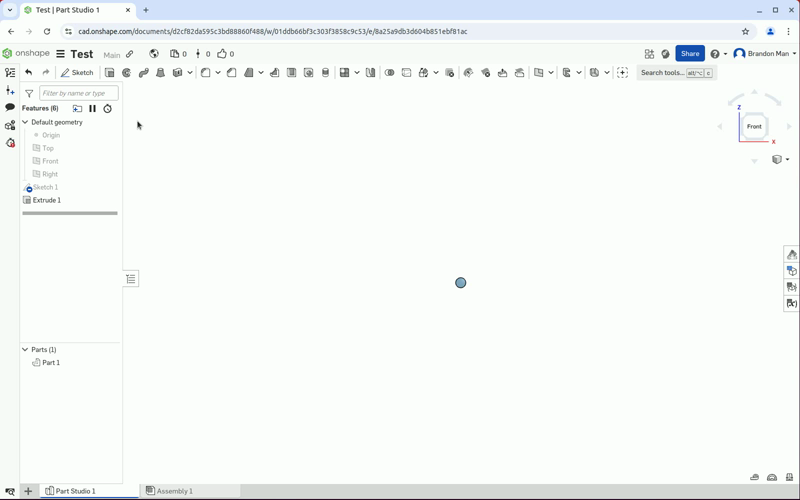
key(shift+h)
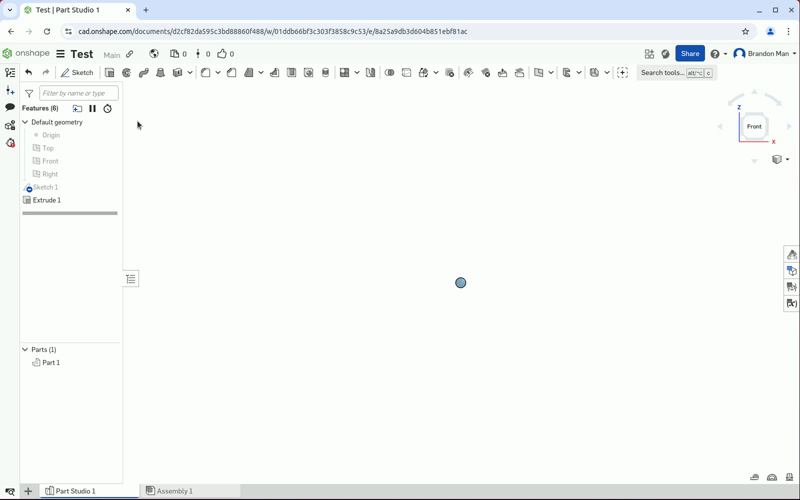
key(shift+h)
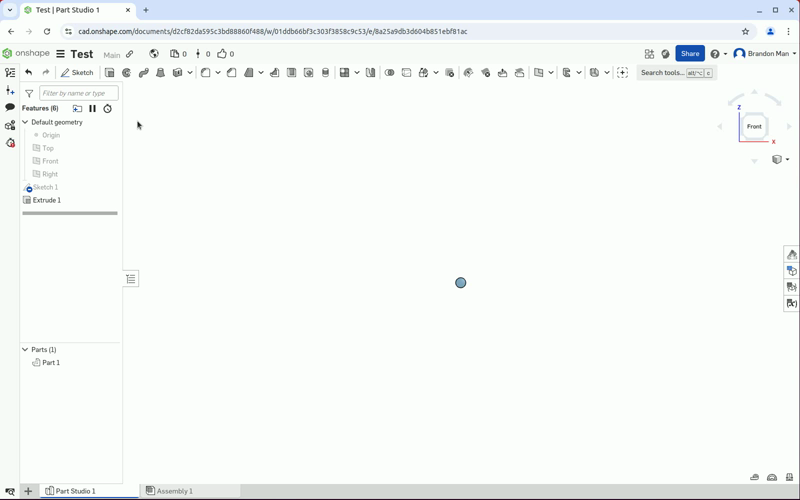
mouse_move(73, 189)
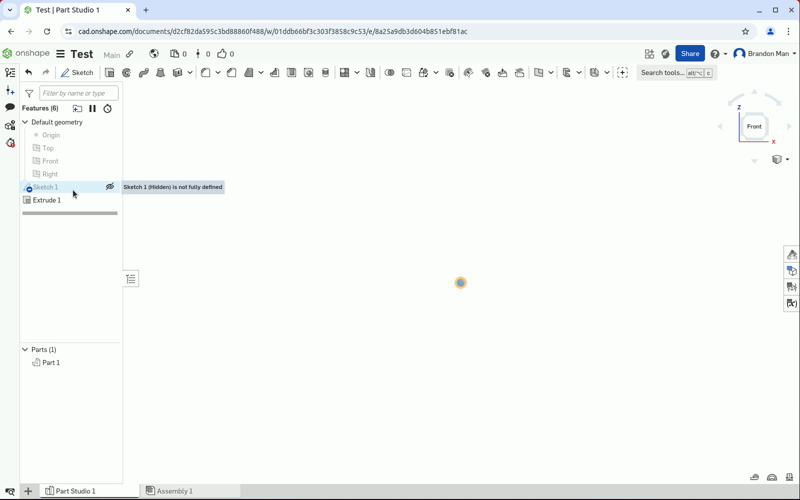
click(73, 189)
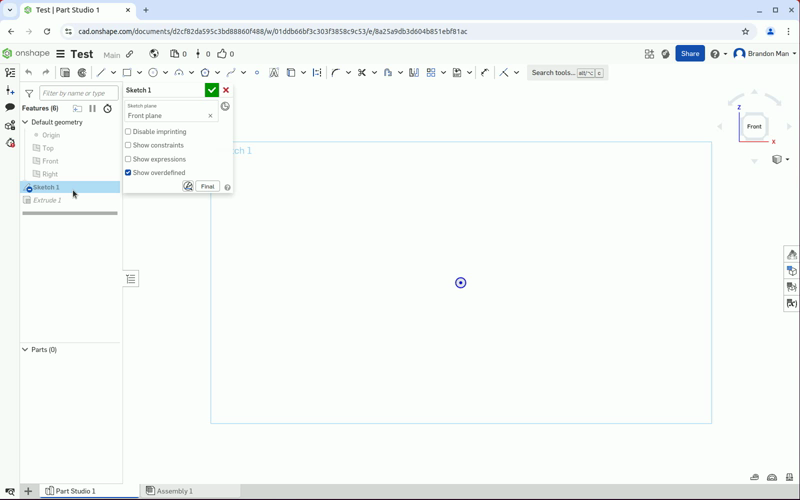
mouse_move(229, 92)
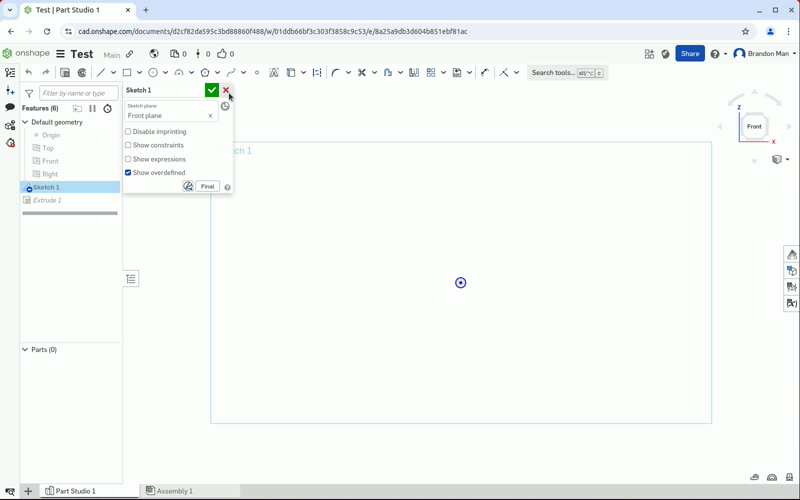
click(229, 92)
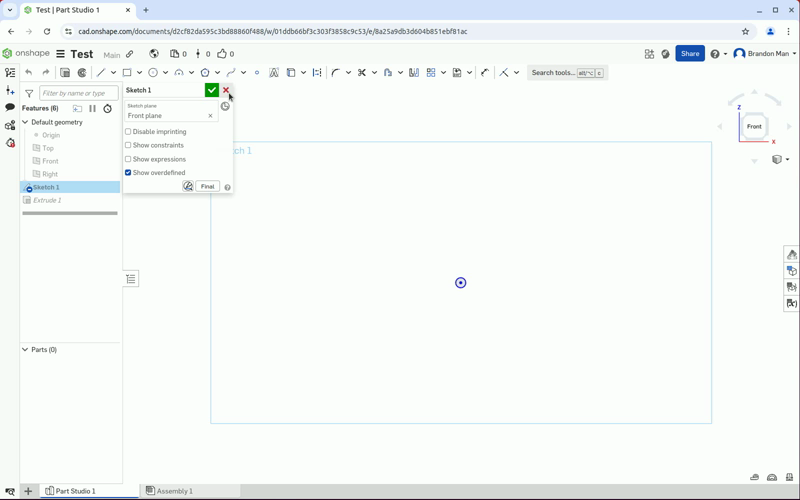
key(shift+s)
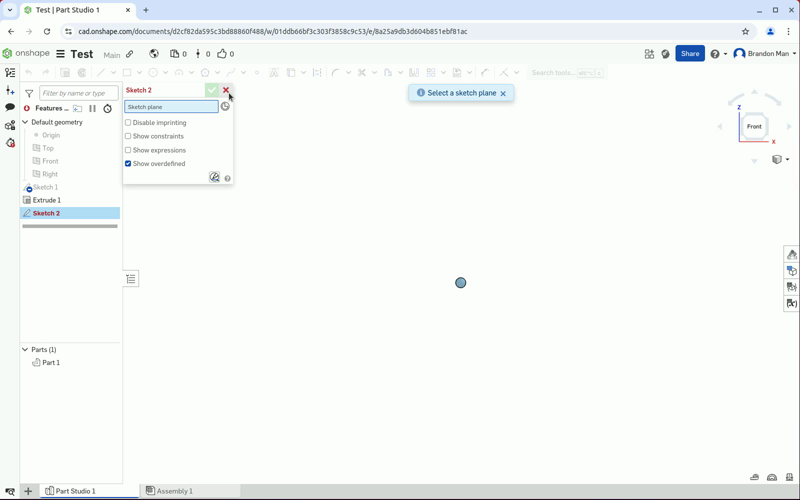
mouse_move(73, 163)
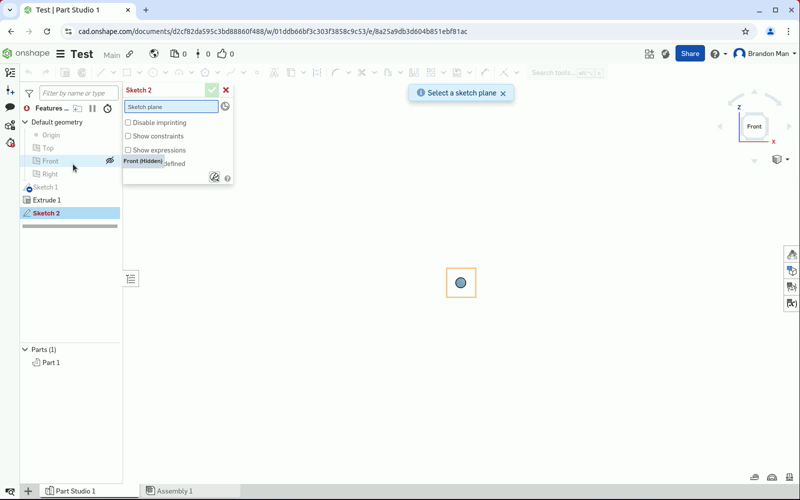
click(73, 163)
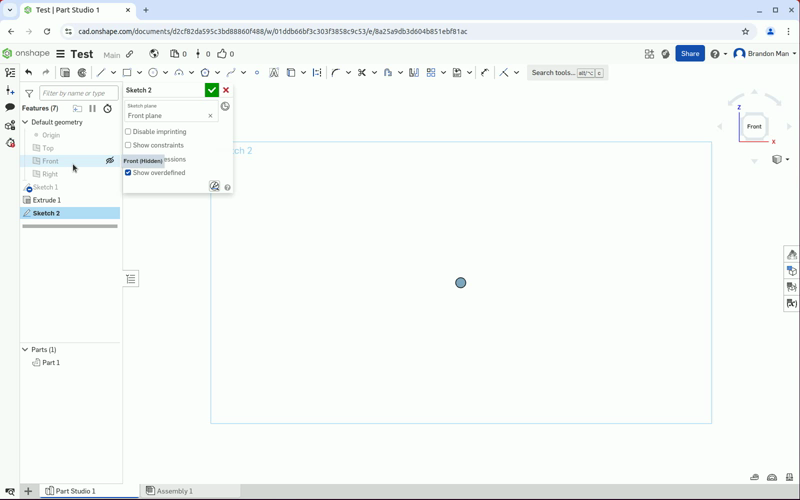
mouse_move(73, 352)
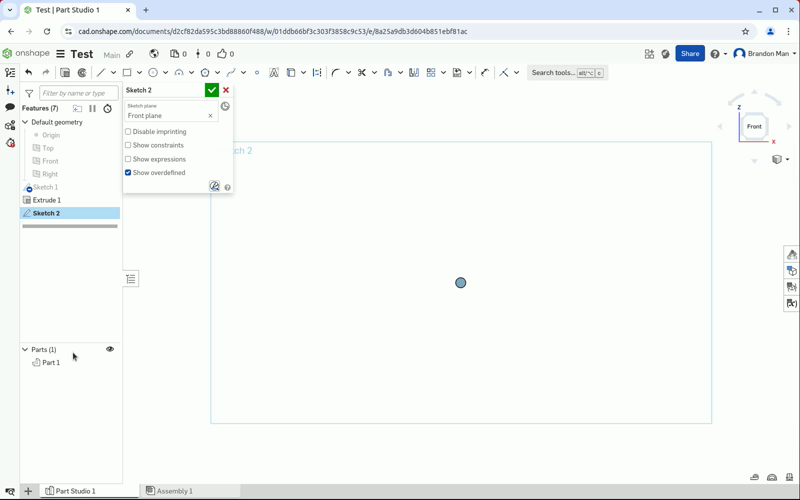
key(y)
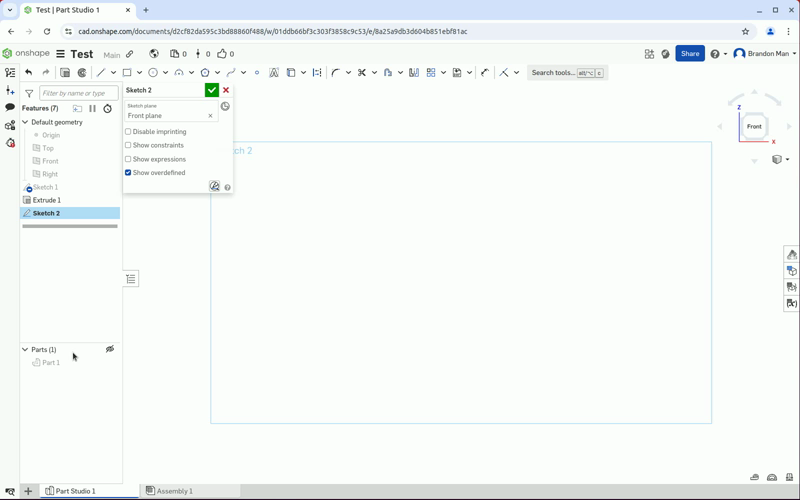
key(c)
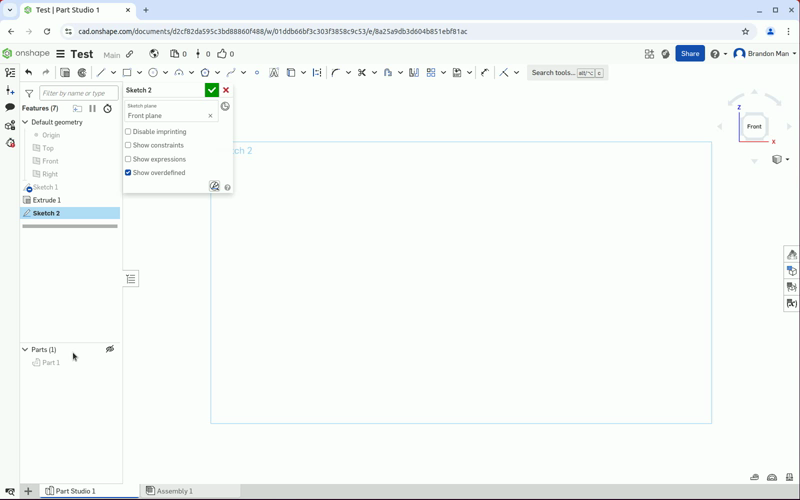
key_down(shift)
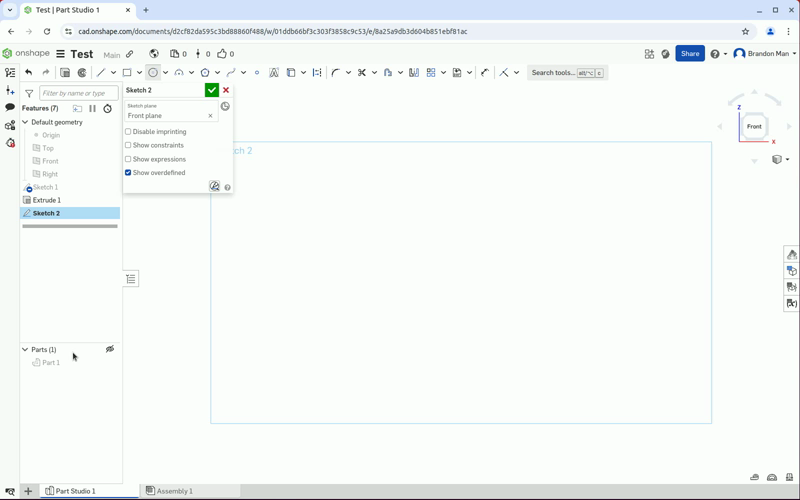
mouse_move(436, 282)
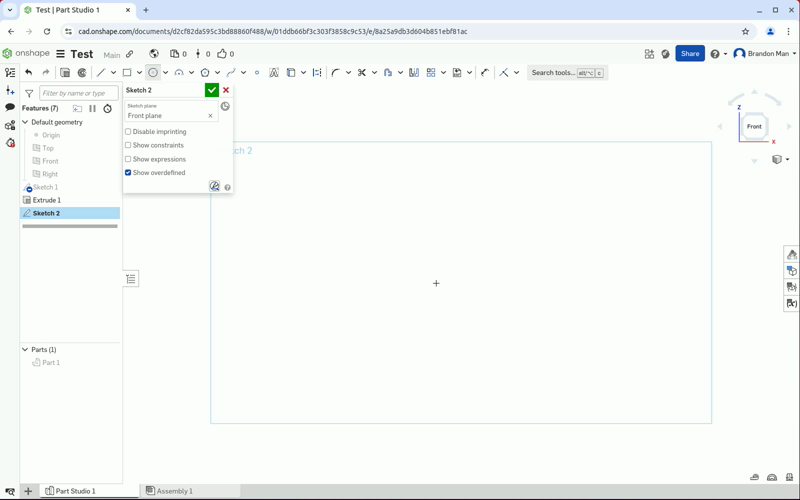
click(436, 282)
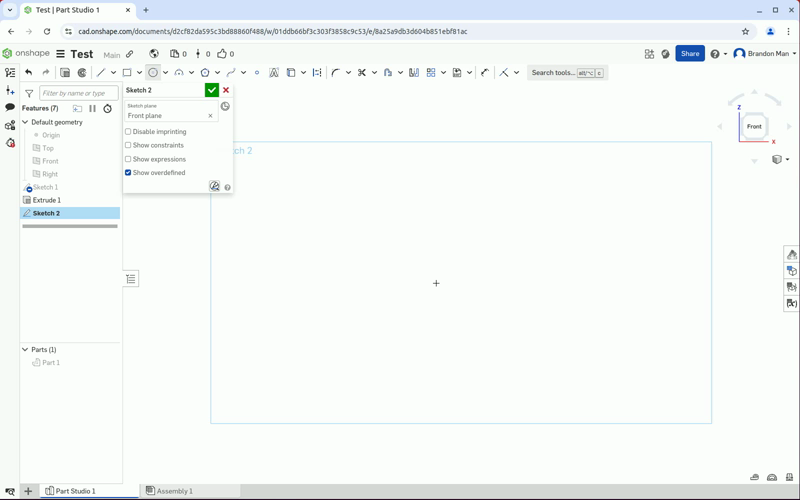
key_up(shift)
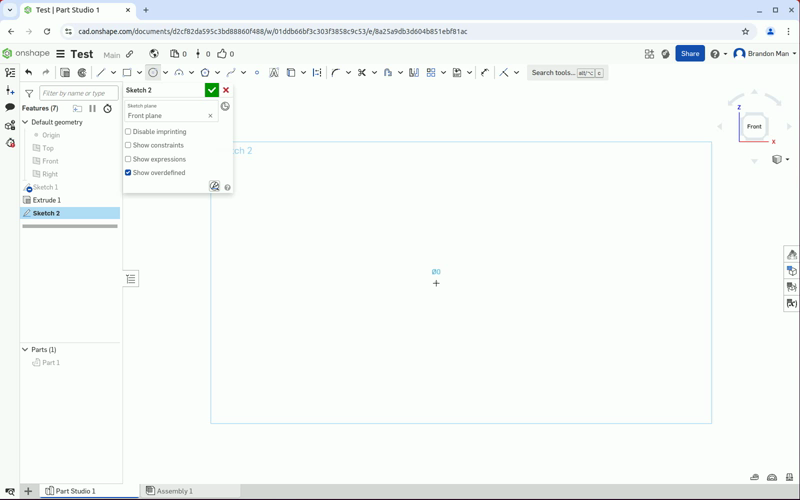
mouse_move(440, 282)
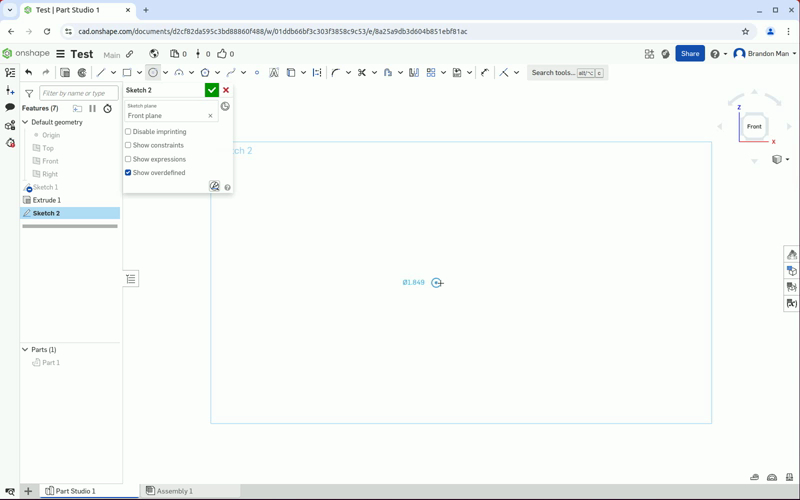
click(440, 282)
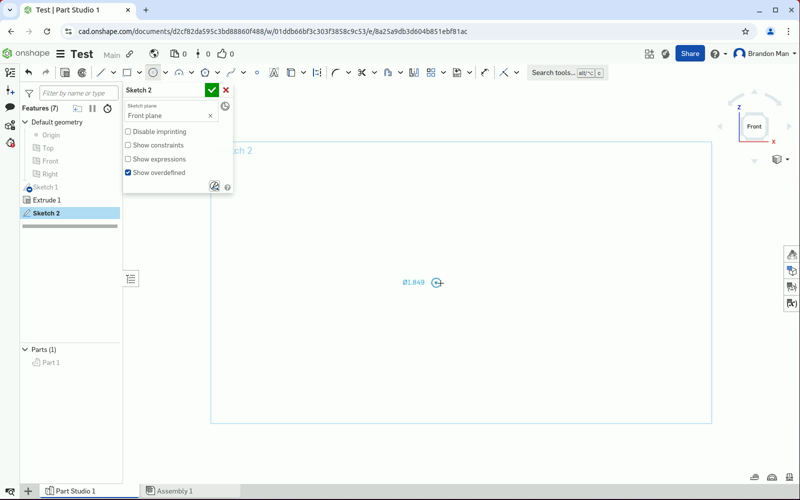
key(esc)
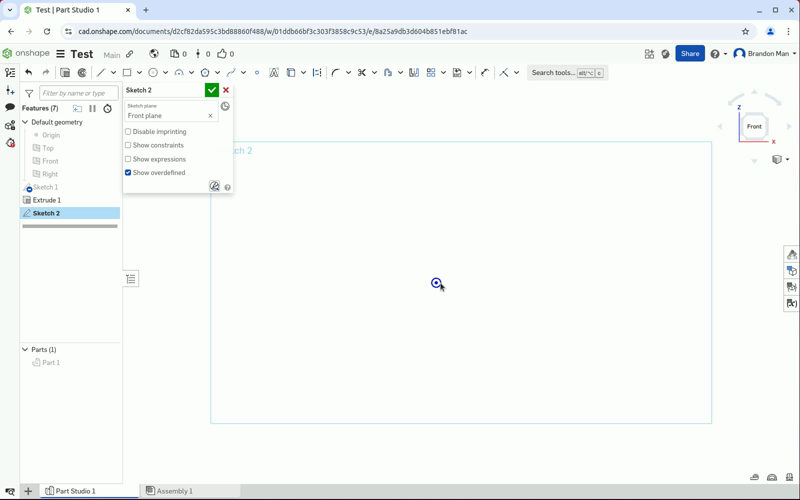
mouse_move(434, 285)
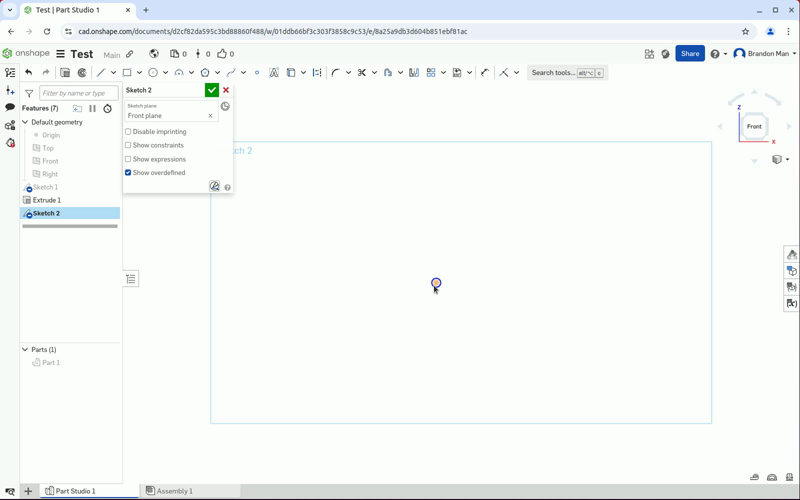
scroll(6)
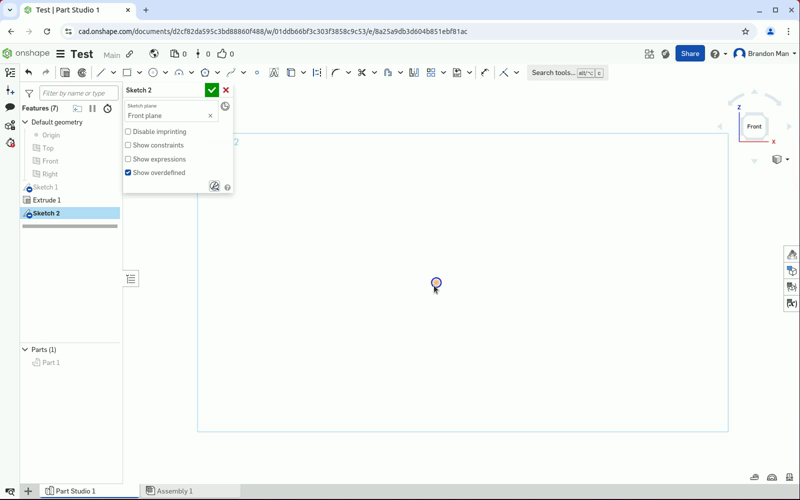
scroll(6)
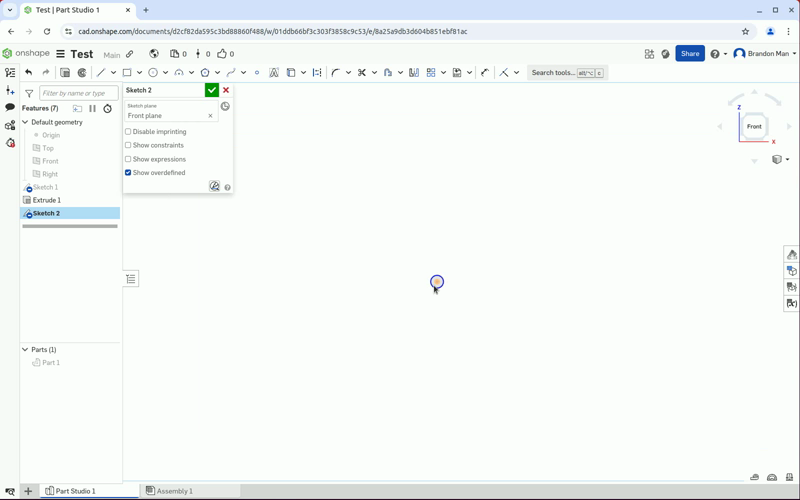
scroll(6)
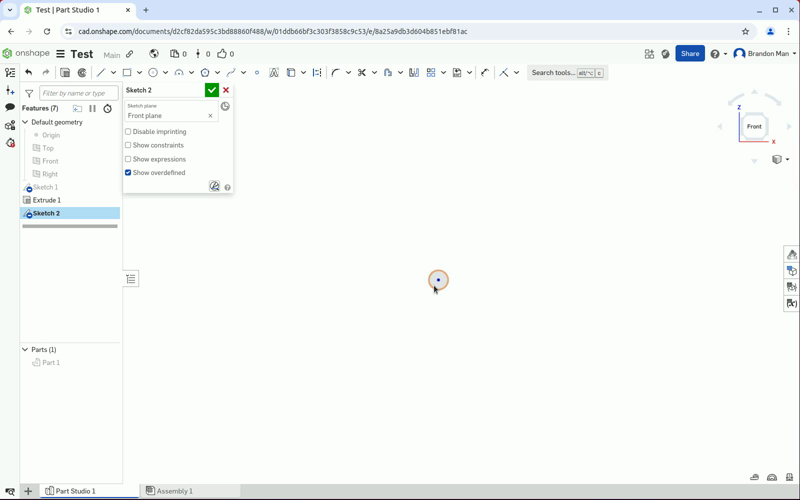
scroll(6)
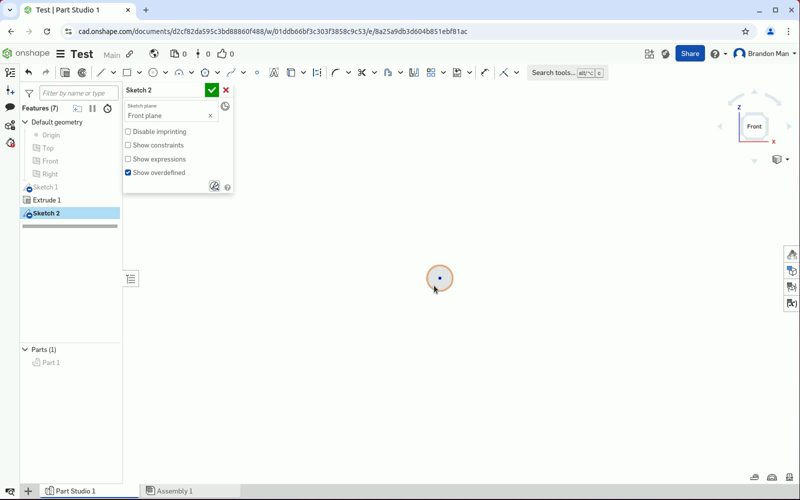
scroll(6)
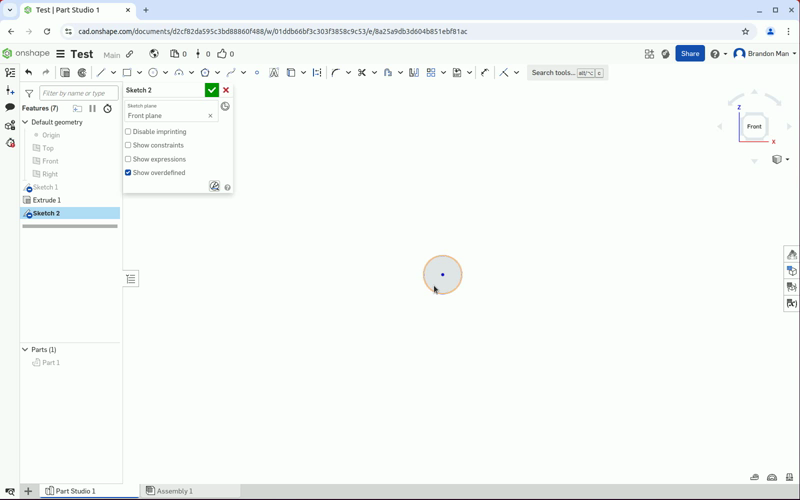
scroll(6)
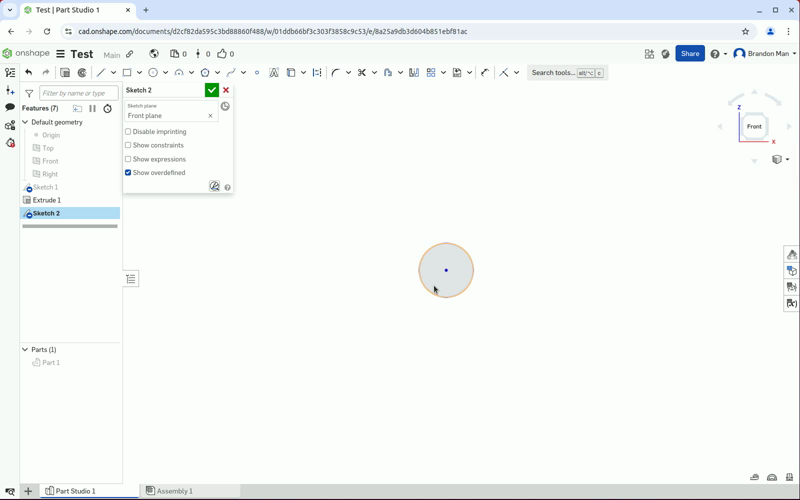
scroll(6)
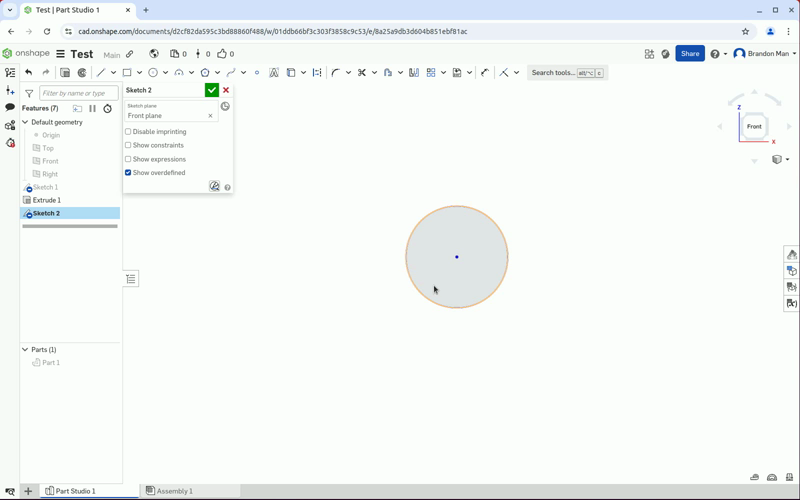
click(434, 285)
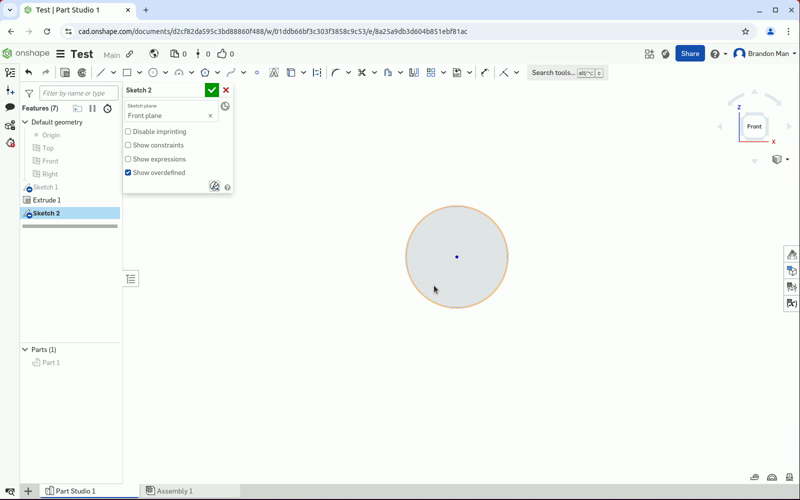
scroll(-6)
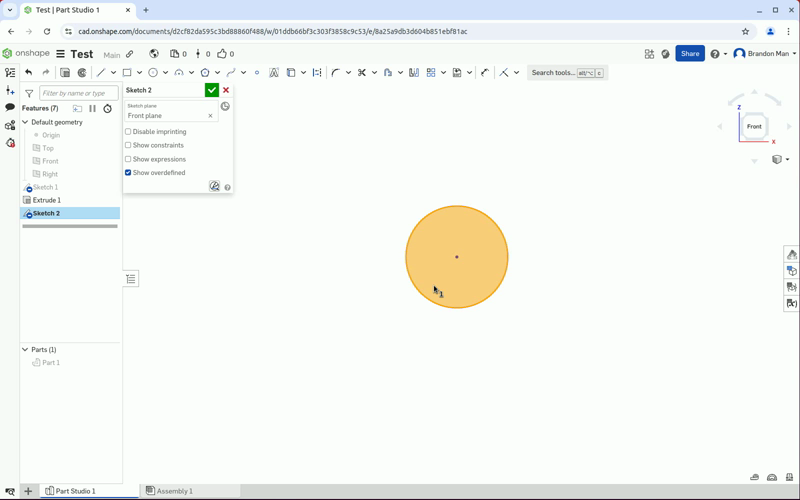
scroll(-6)
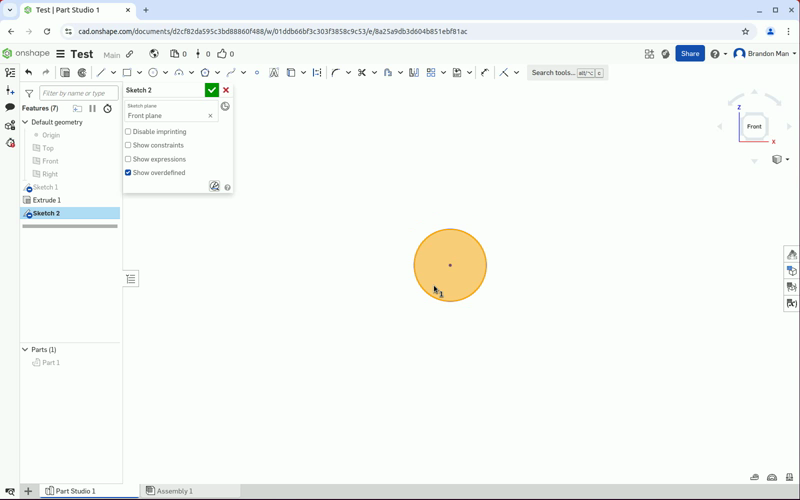
scroll(-6)
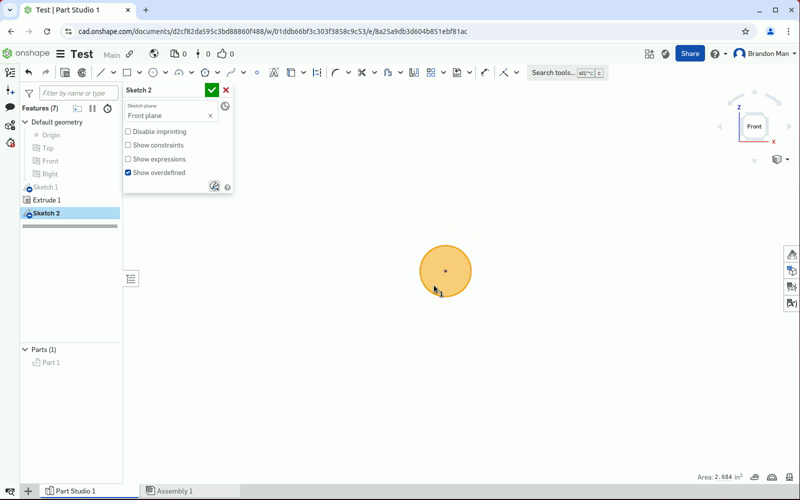
scroll(-6)
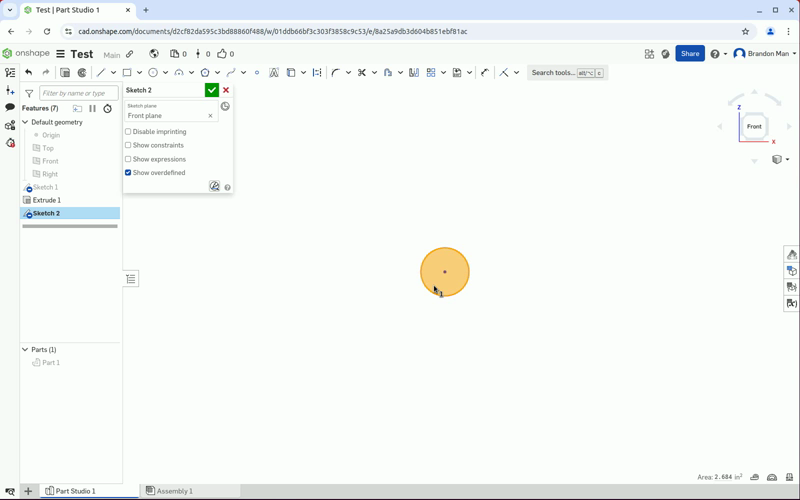
scroll(-6)
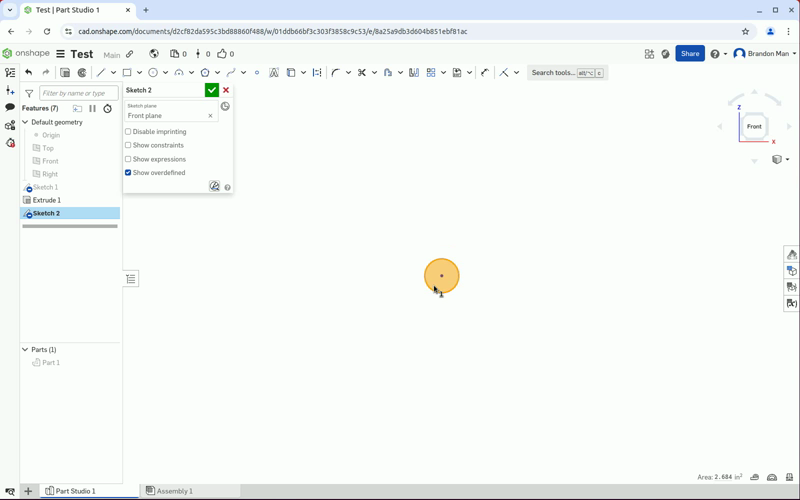
scroll(-6)
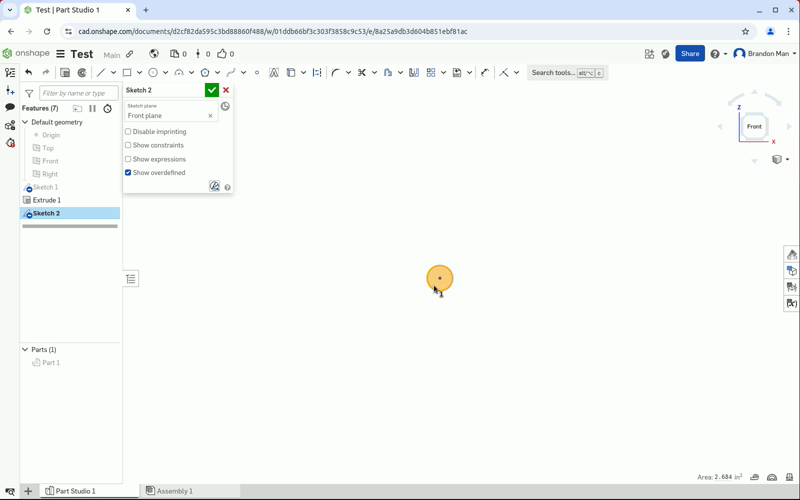
scroll(-6)
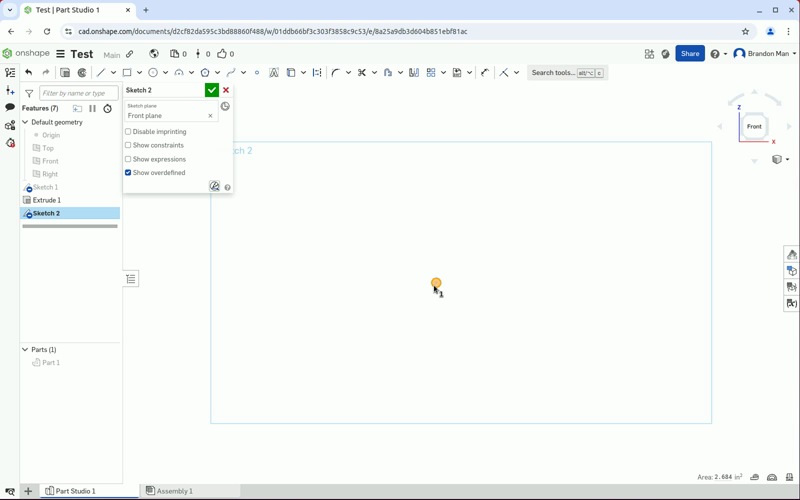
mouse_move(73, 352)
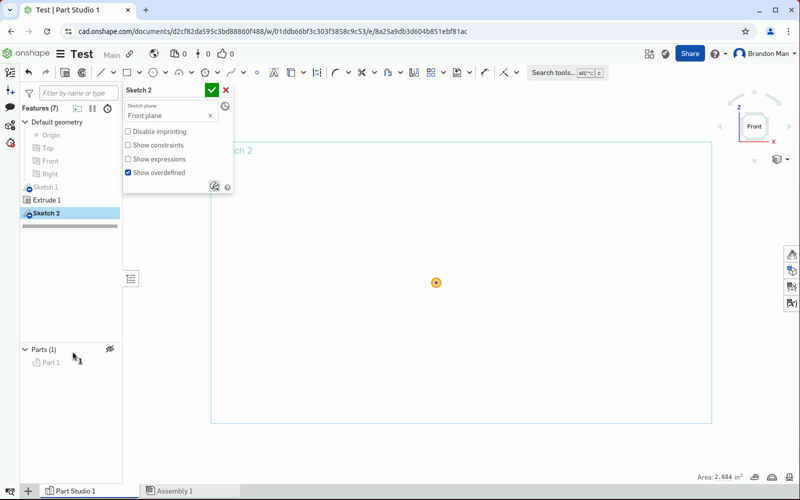
key(shift+y)
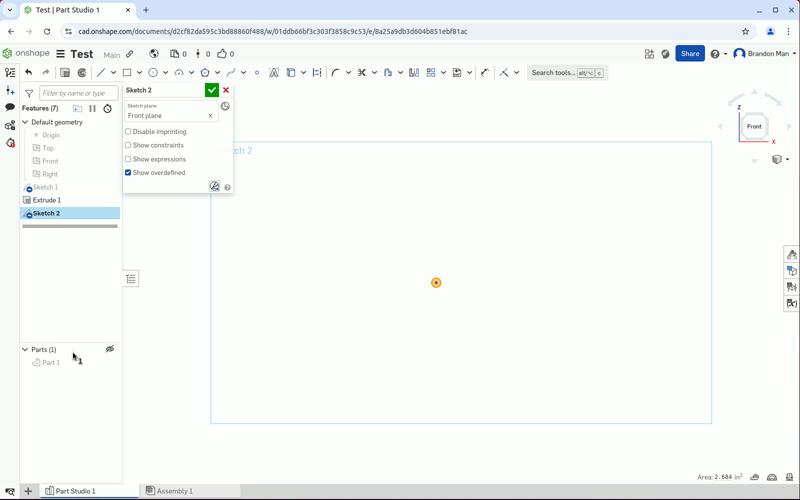
key(shift+e)
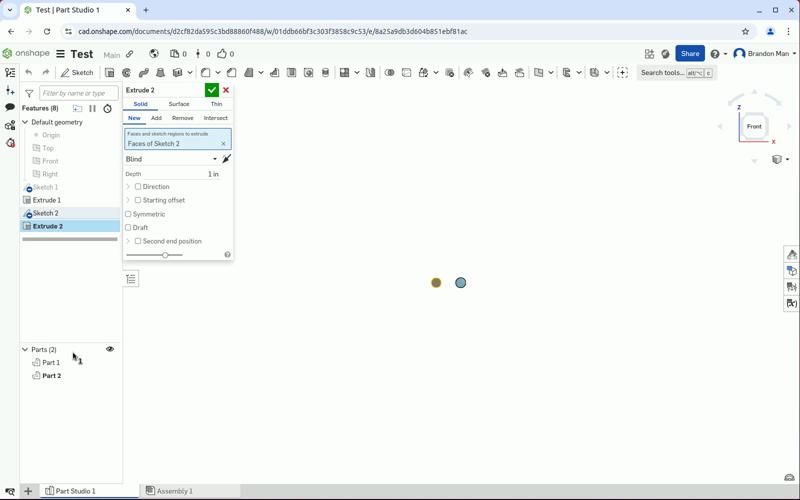
mouse_move(143, 106)
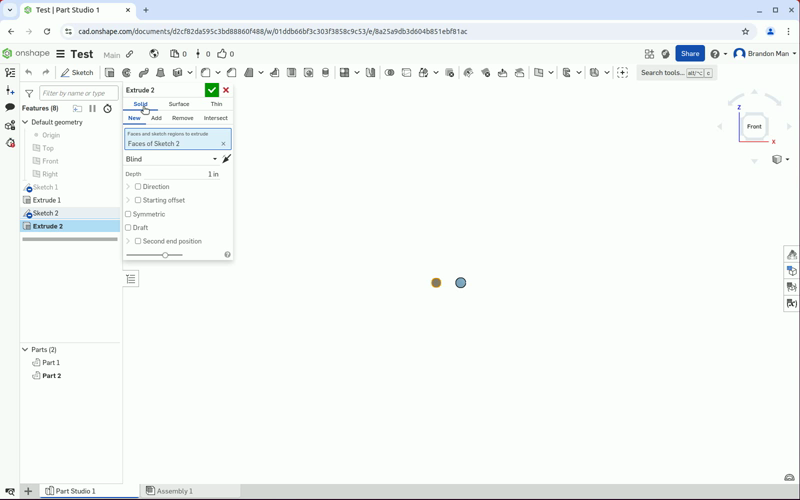
click(143, 106)
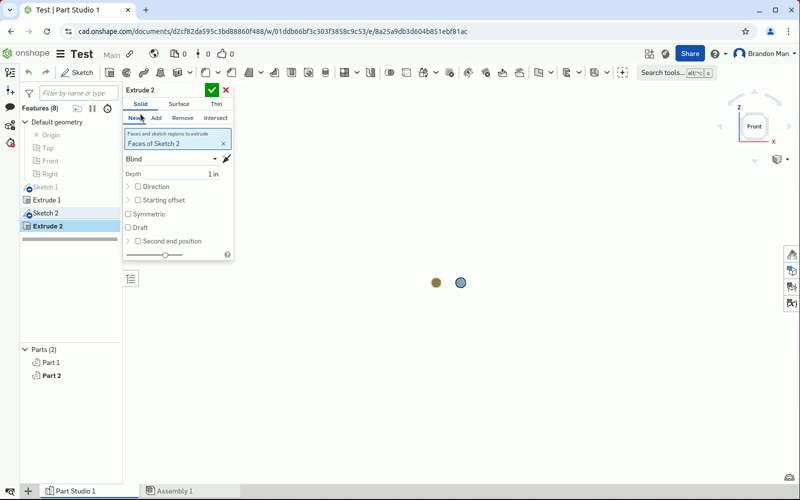
mouse_move(137, 120)
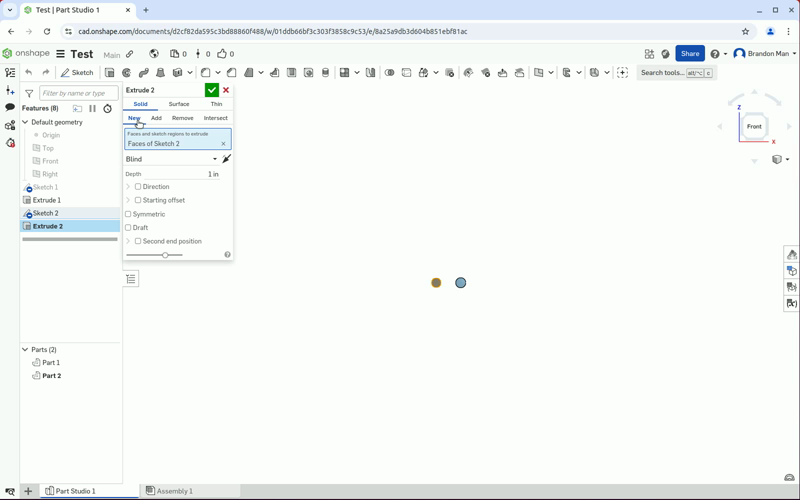
click(137, 120)
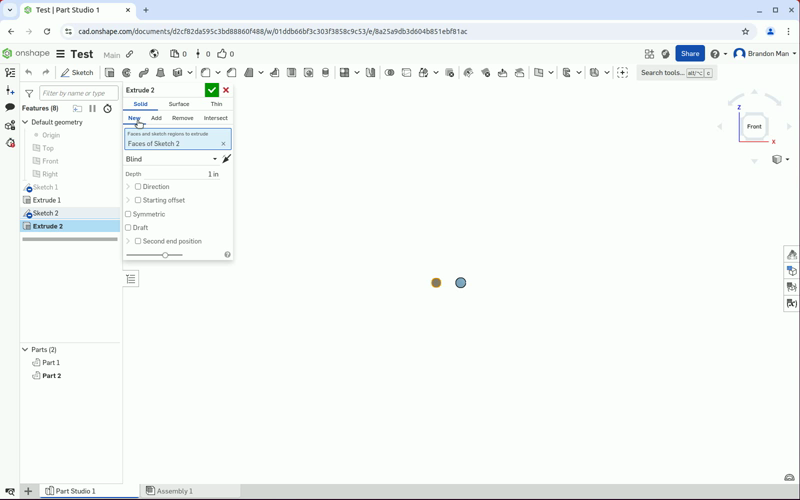
key(tab, 4)
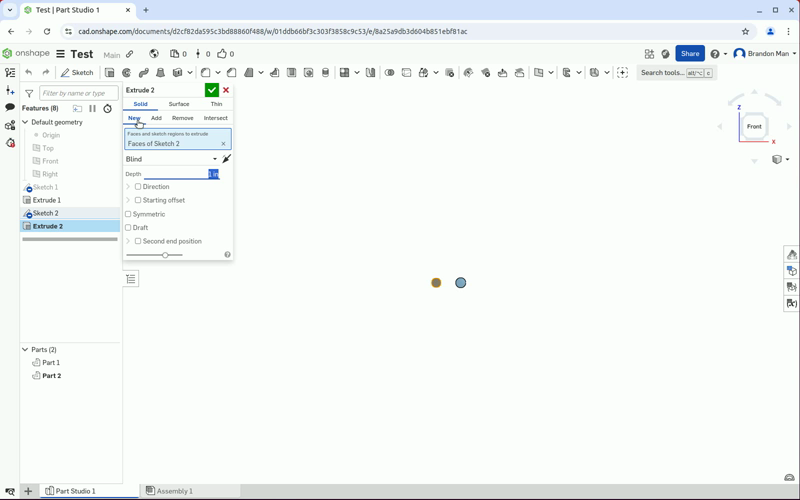
text(-23.108)
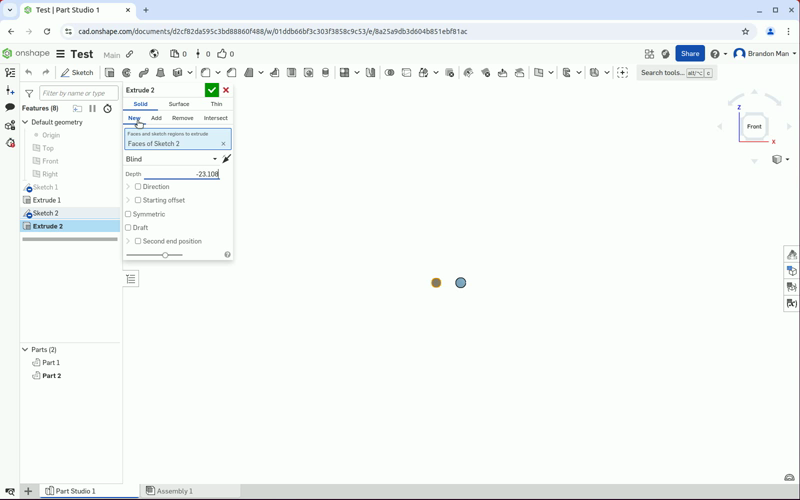
key(enter)
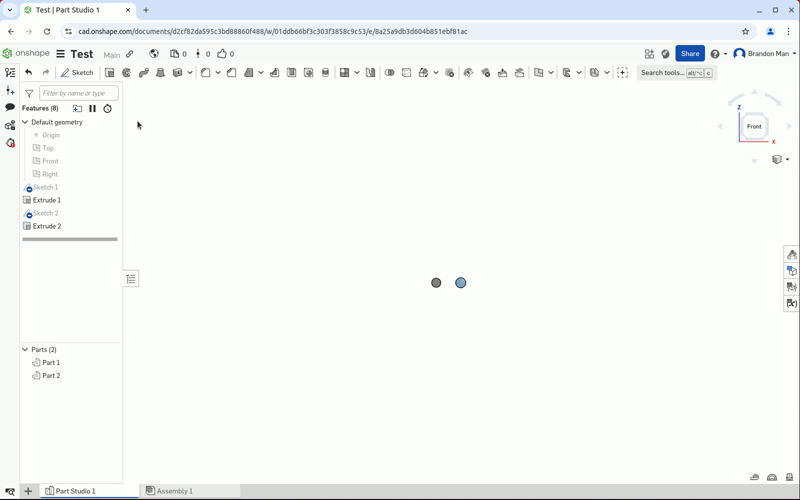
key(shift+h)
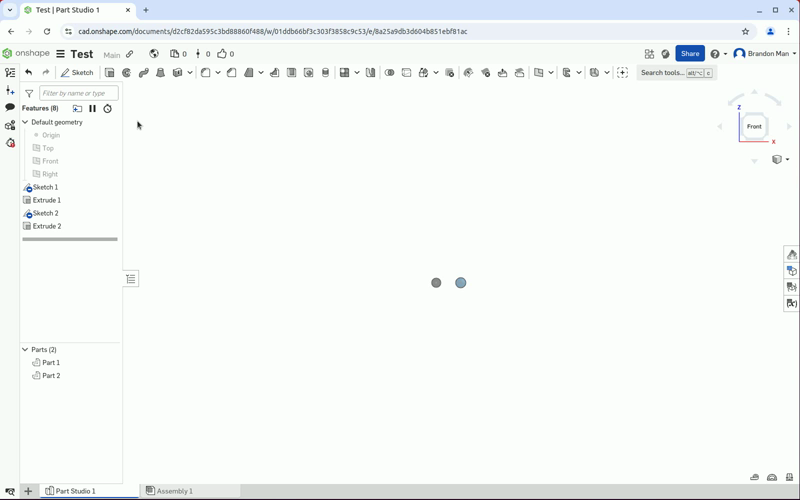
key(shift+h)
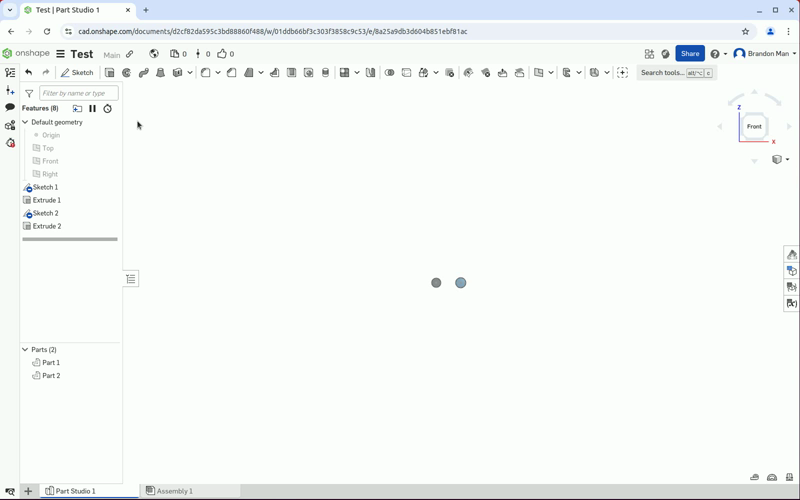
key(shift+7)
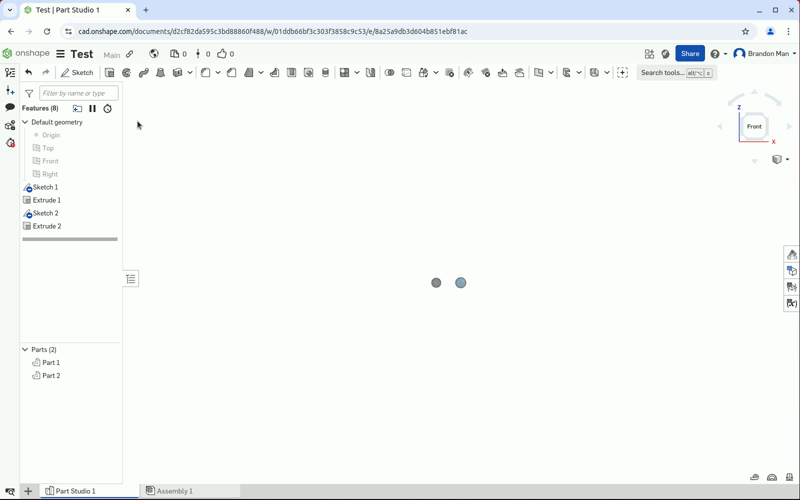
key(left, 2)
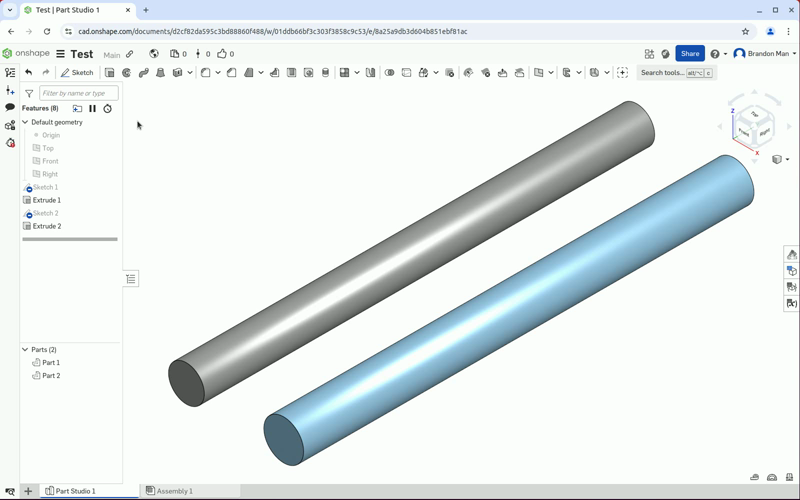
key(down, 2)
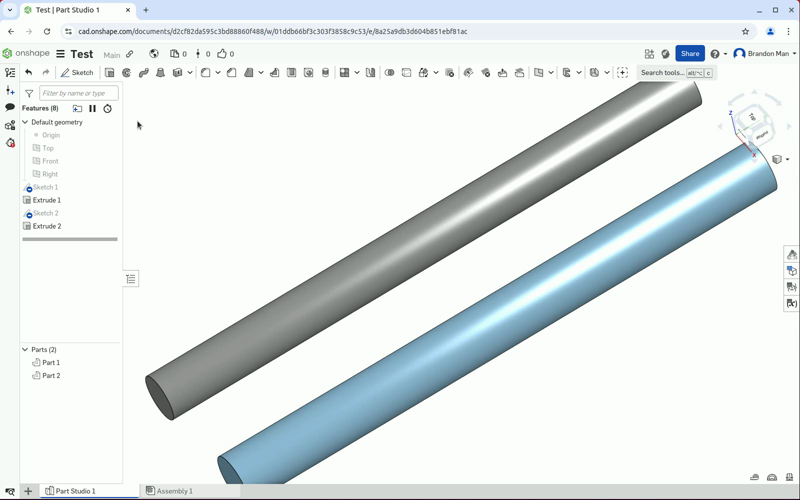
key(up, 2)
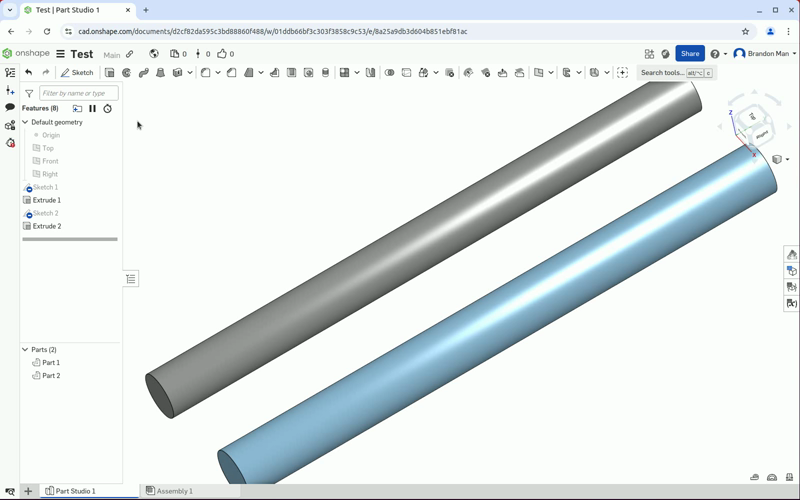
key(right, 2)
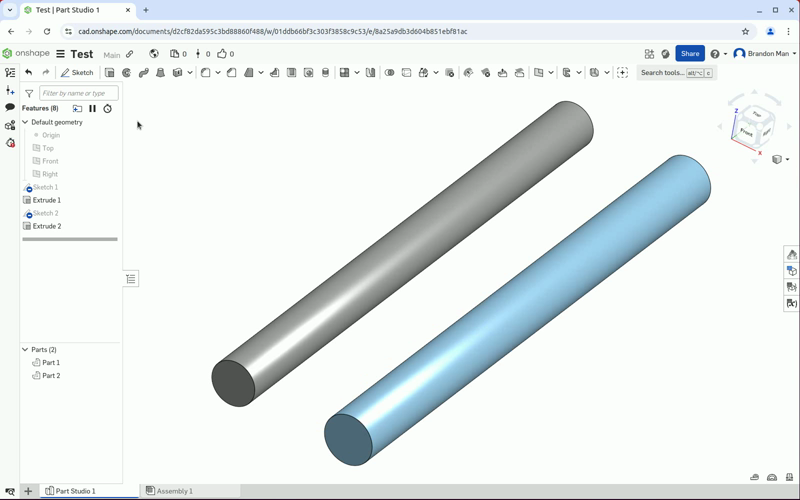
mouse_move(73, 189)
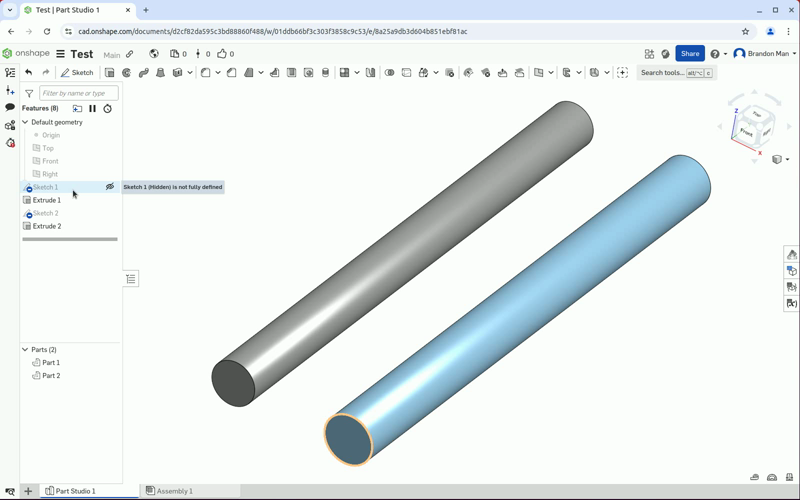
click(73, 189)